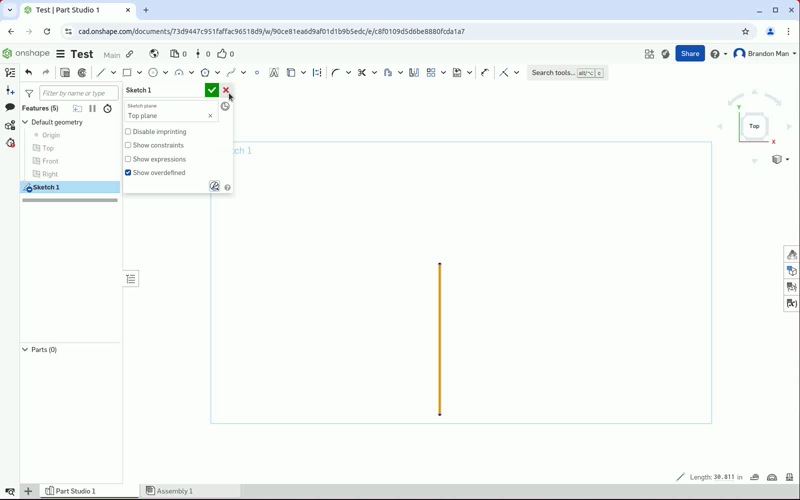
key(shift+h)
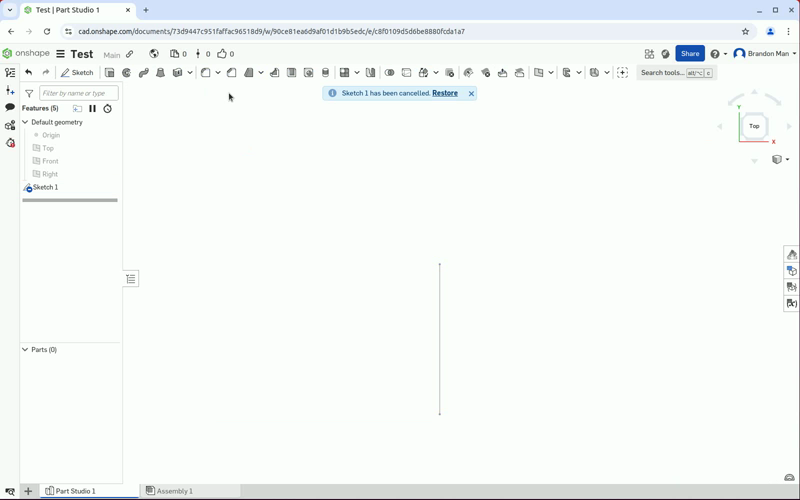
key(shift+s)
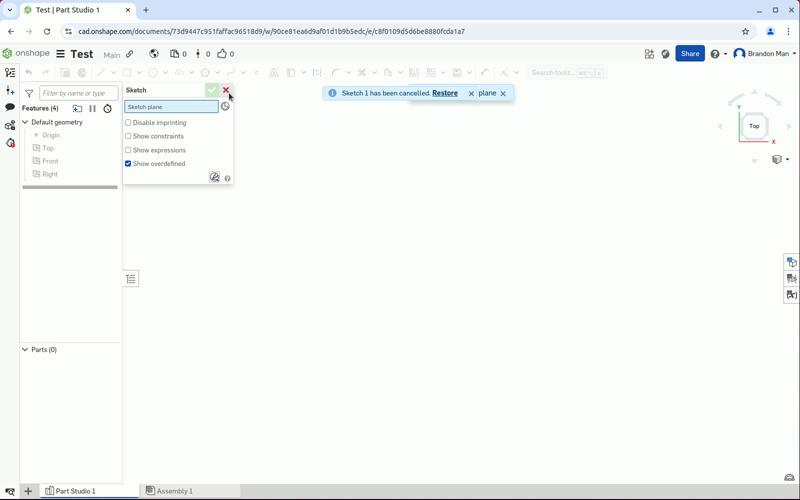
mouse_move(73, 150)
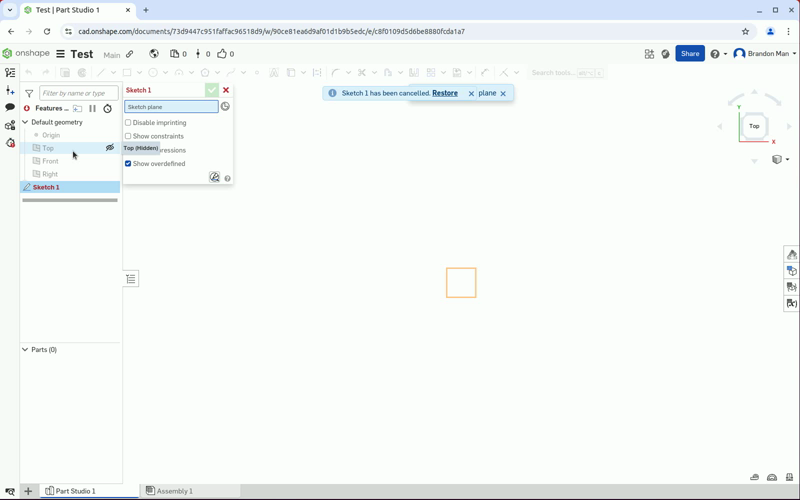
click(73, 150)
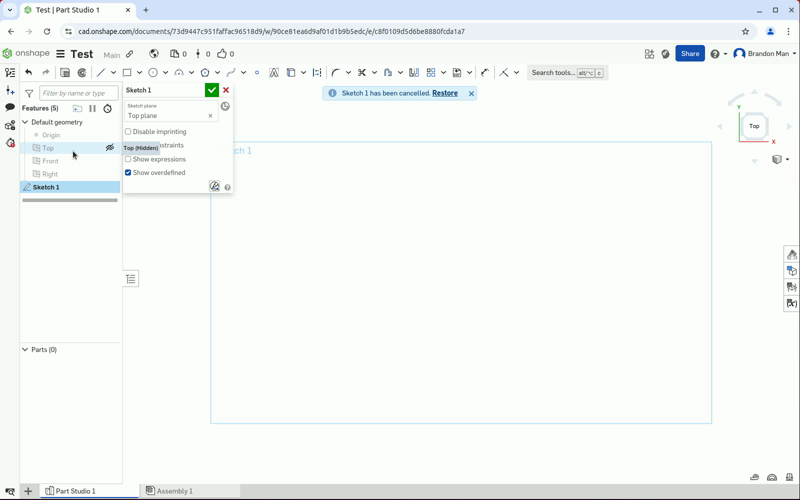
mouse_move(73, 352)
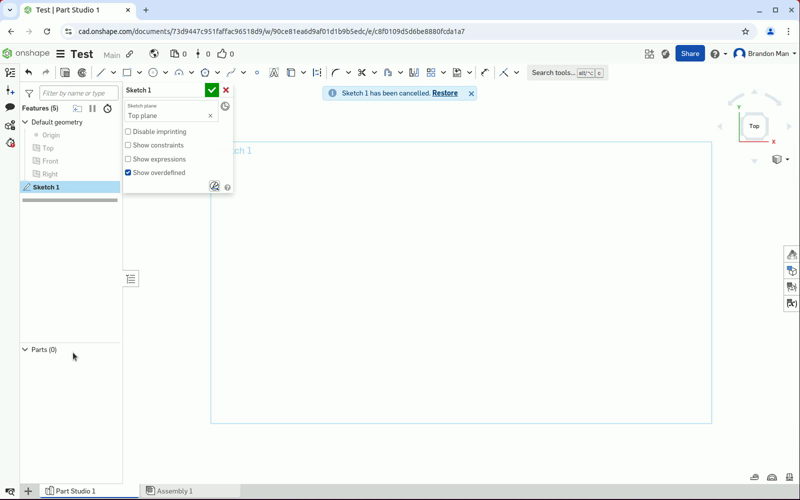
key(y)
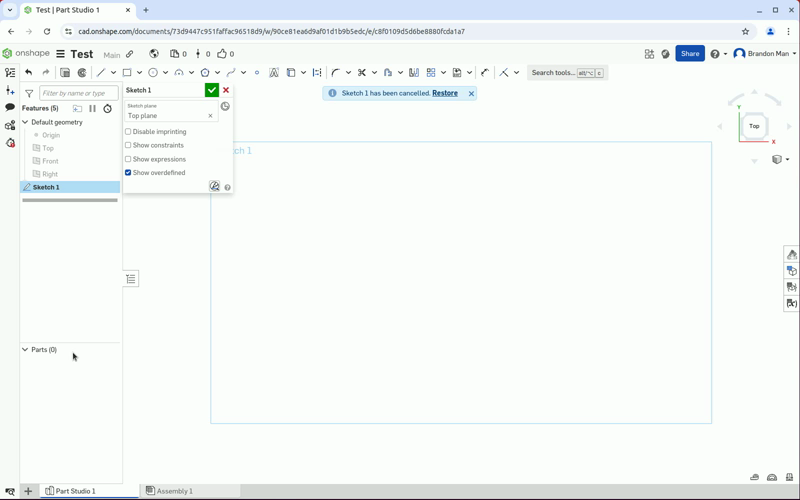
key(l)
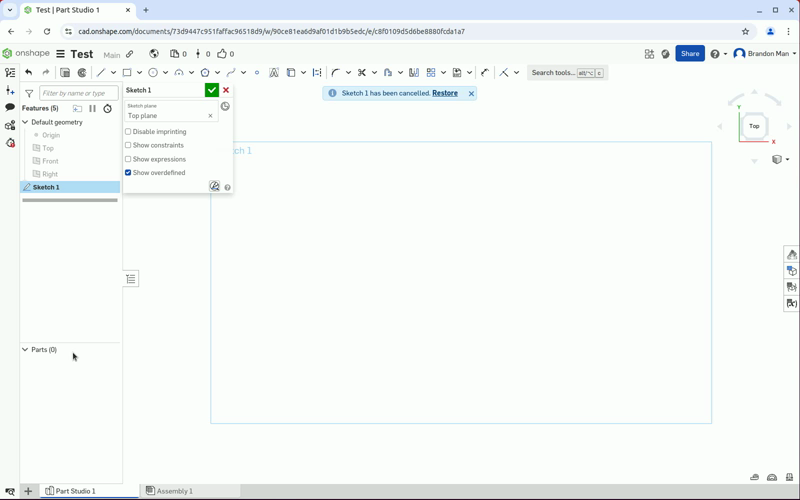
key_down(shift)
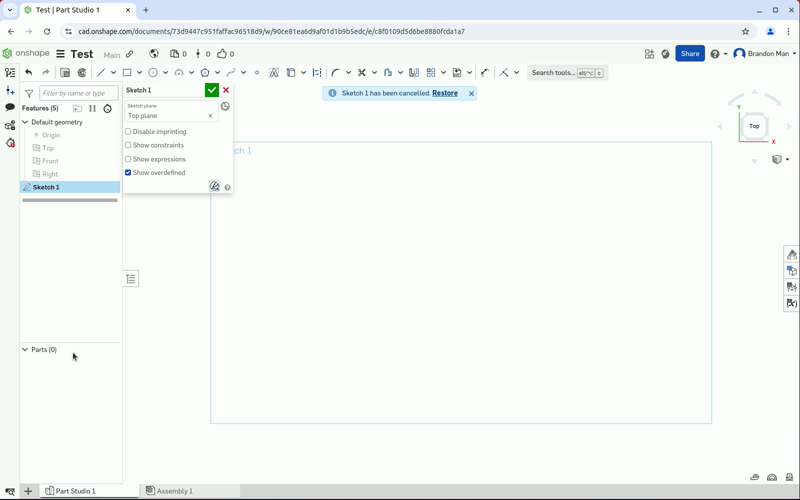
mouse_move(432, 311)
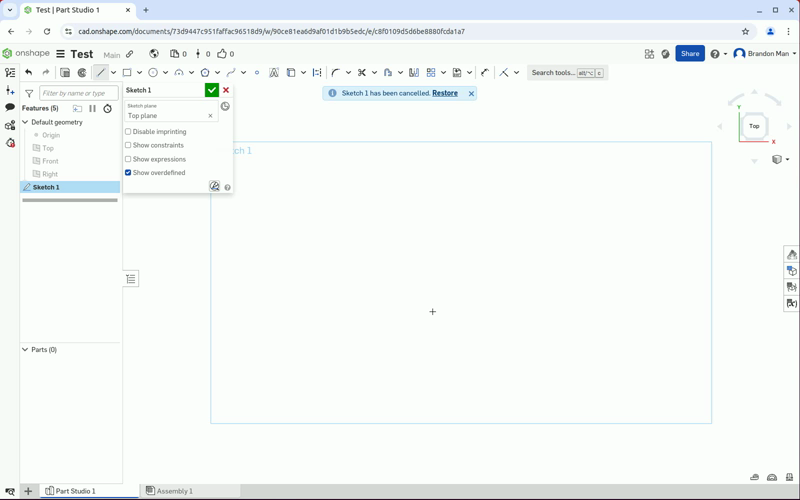
click(432, 311)
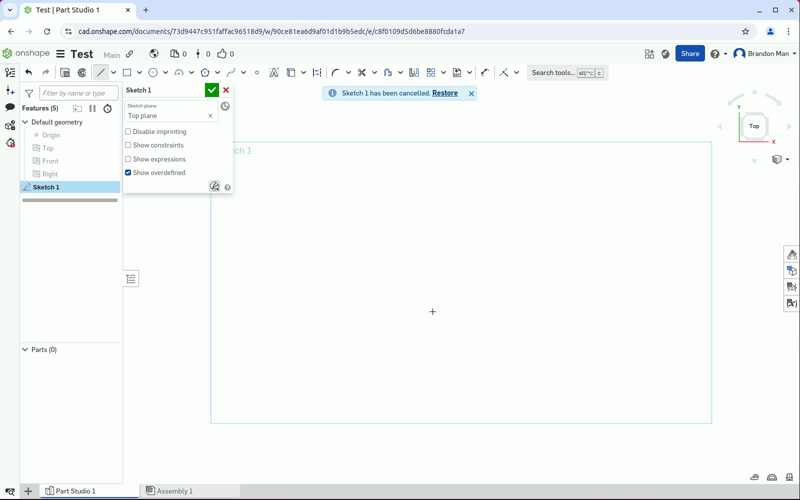
key_up(shift)
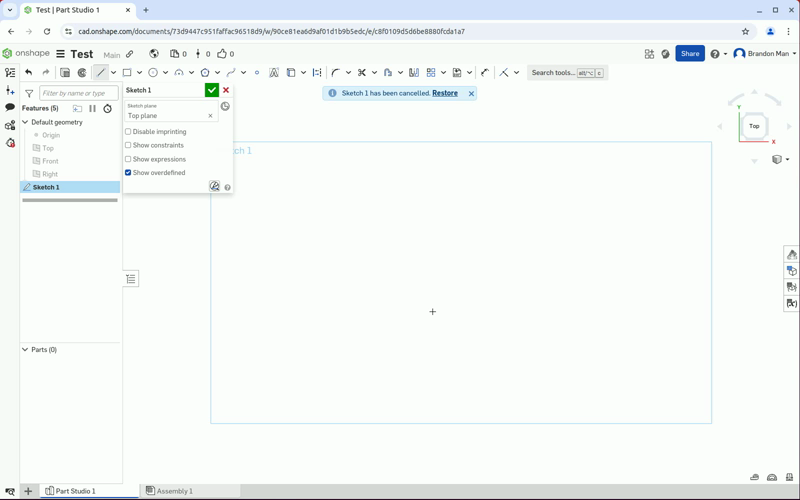
key_down(shift)
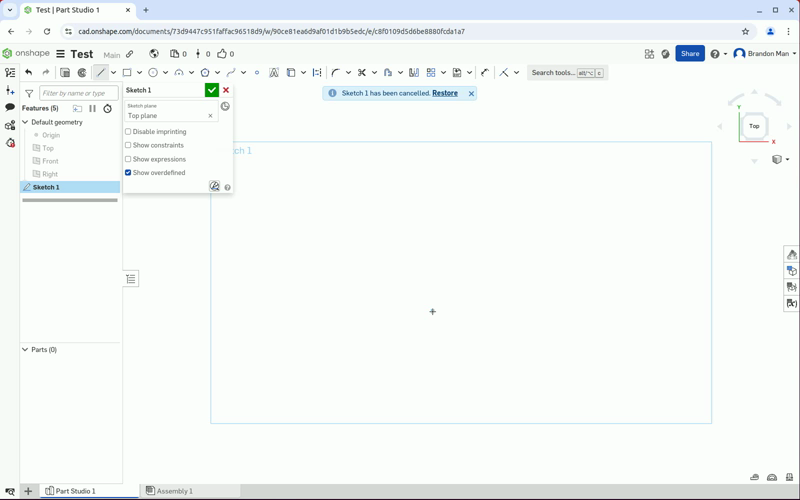
mouse_move(462, 311)
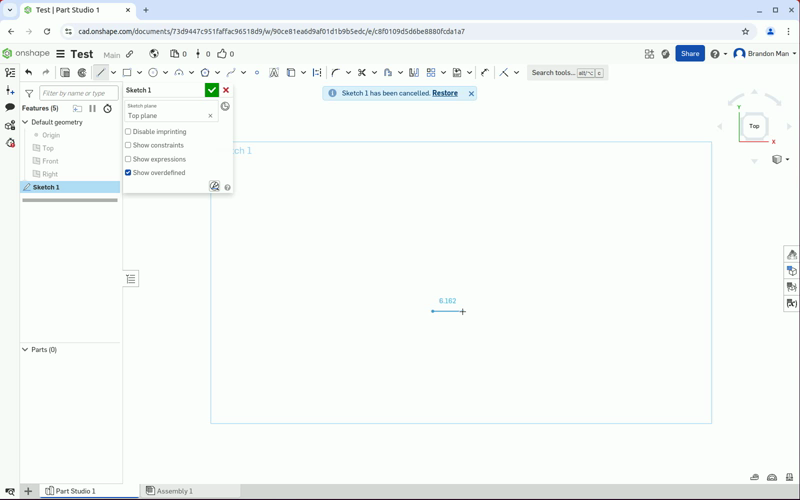
mouse_move(489, 311)
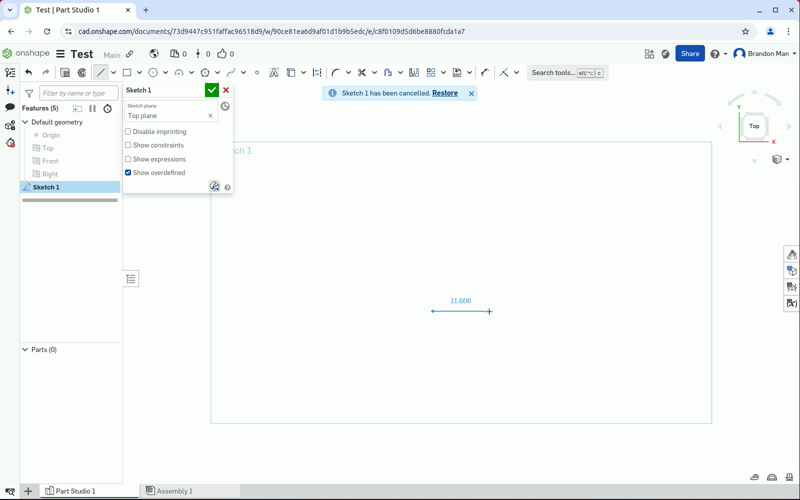
click(489, 311)
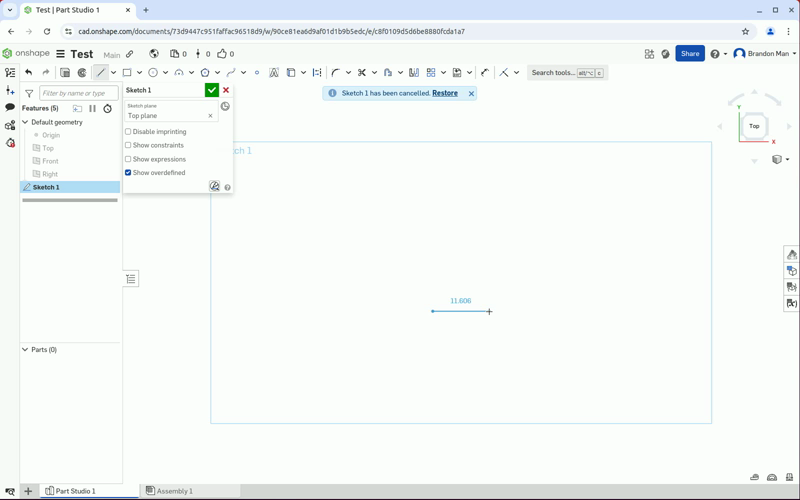
key_up(shift)
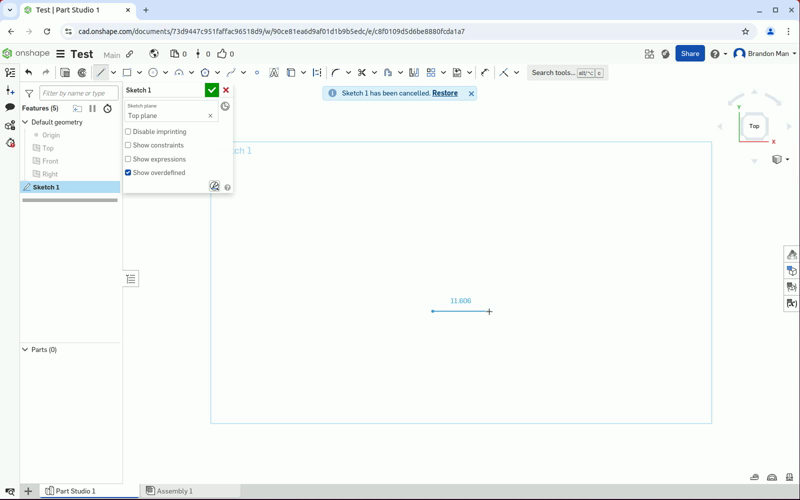
key_down(shift)
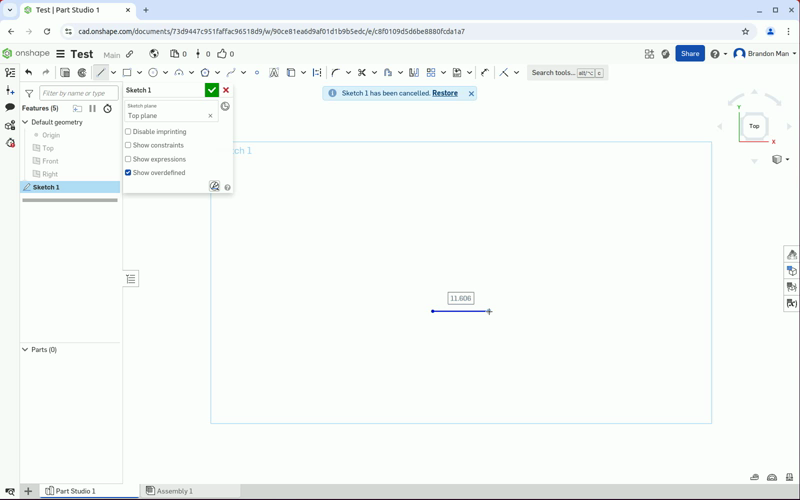
mouse_move(519, 311)
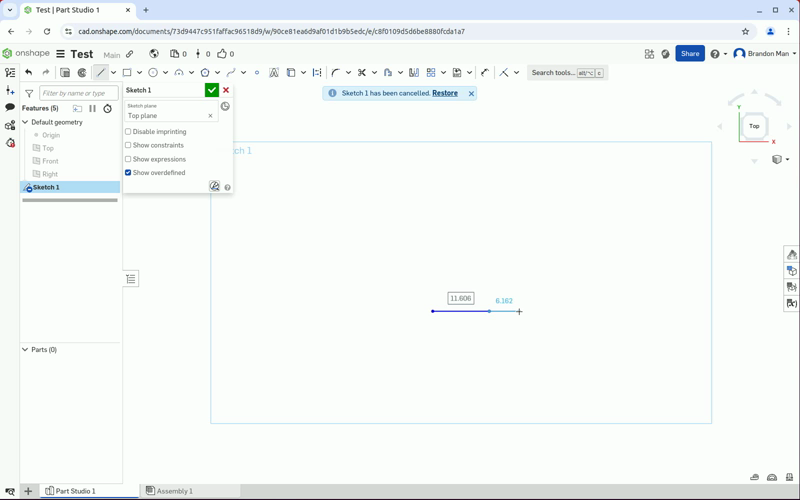
mouse_move(489, 254)
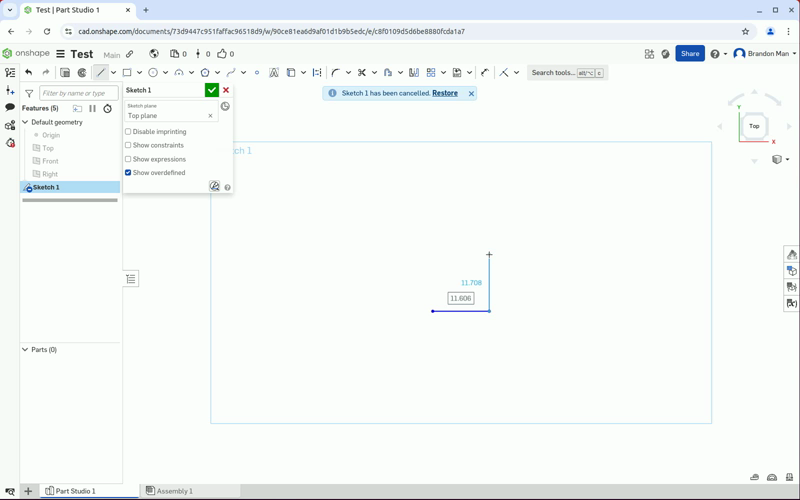
click(489, 254)
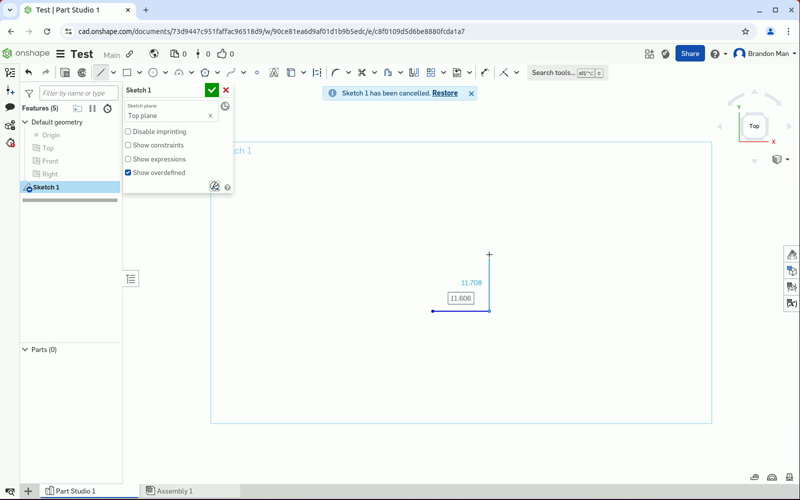
key_up(shift)
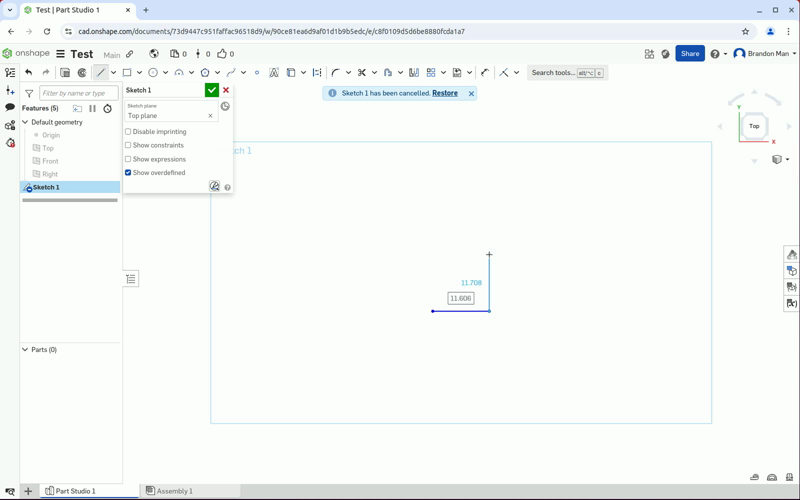
key_down(shift)
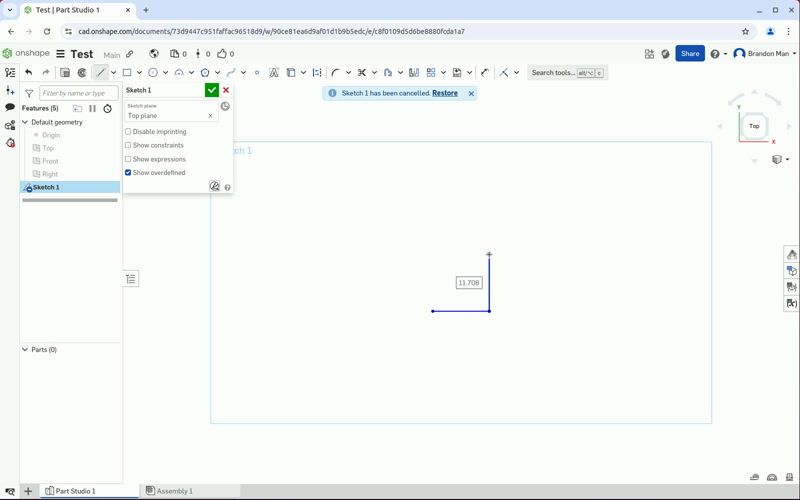
mouse_move(519, 254)
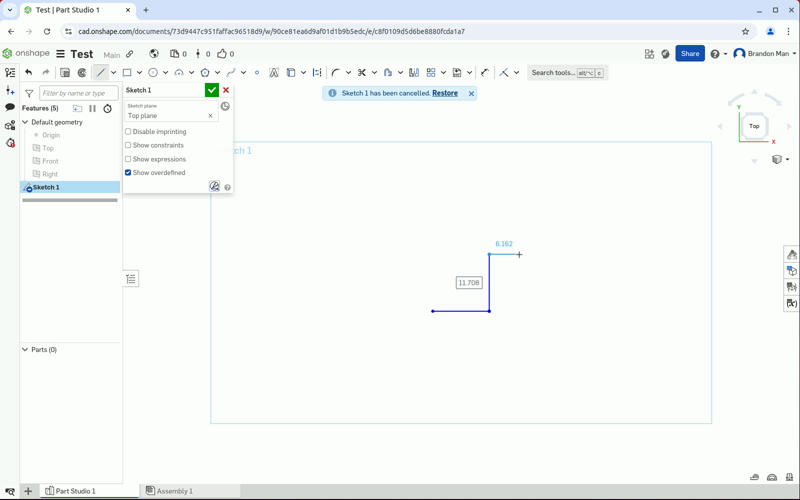
mouse_move(432, 254)
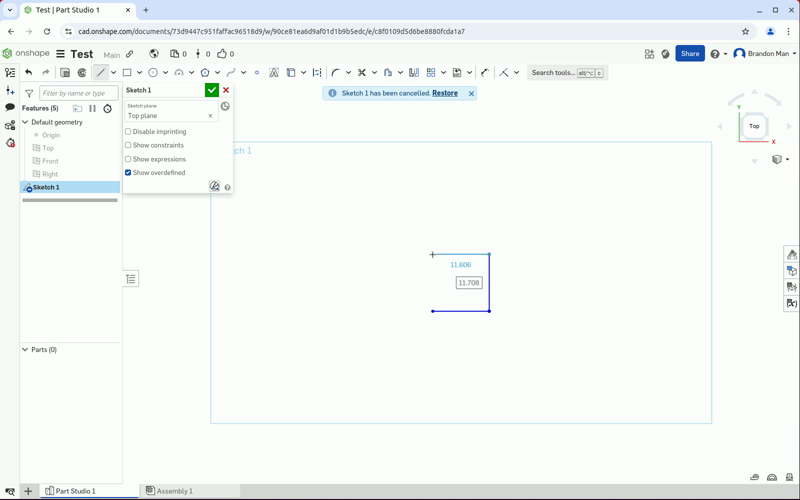
click(432, 254)
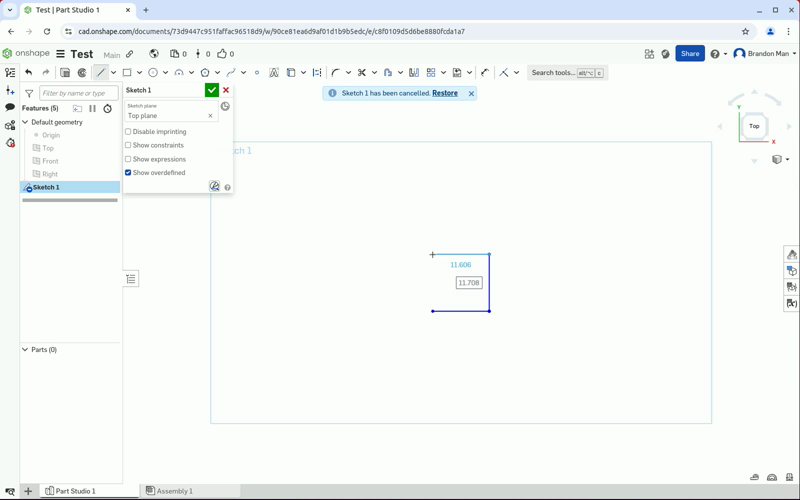
key_up(shift)
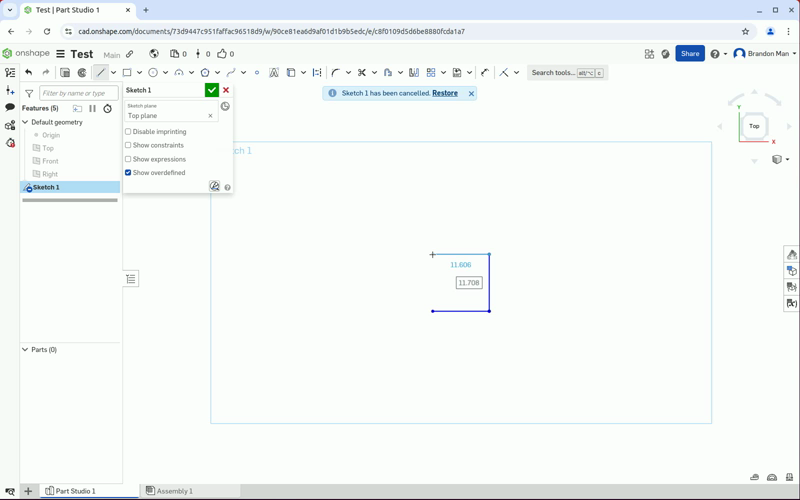
mouse_move(462, 254)
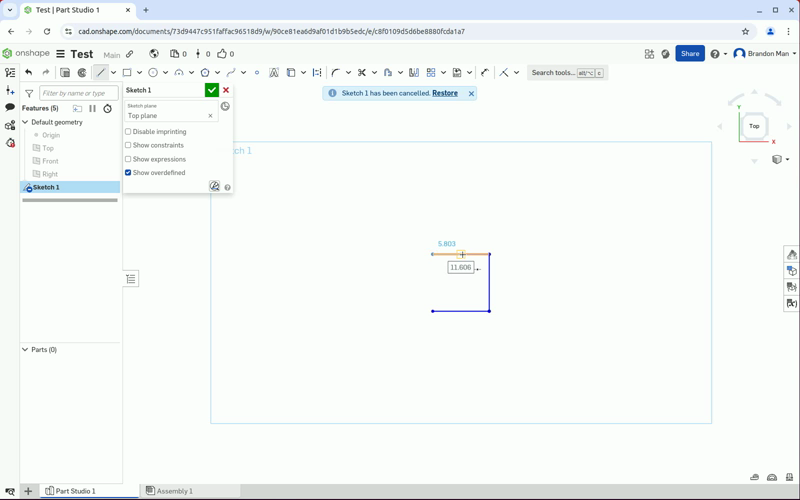
key_down(shift)
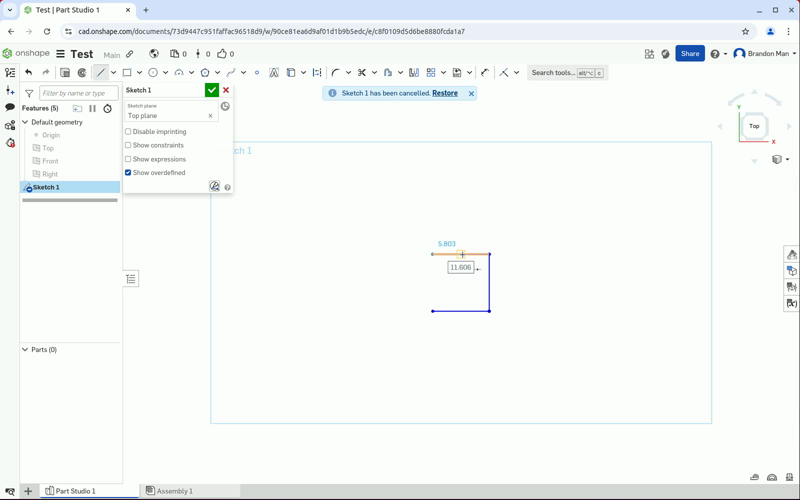
mouse_move(432, 311)
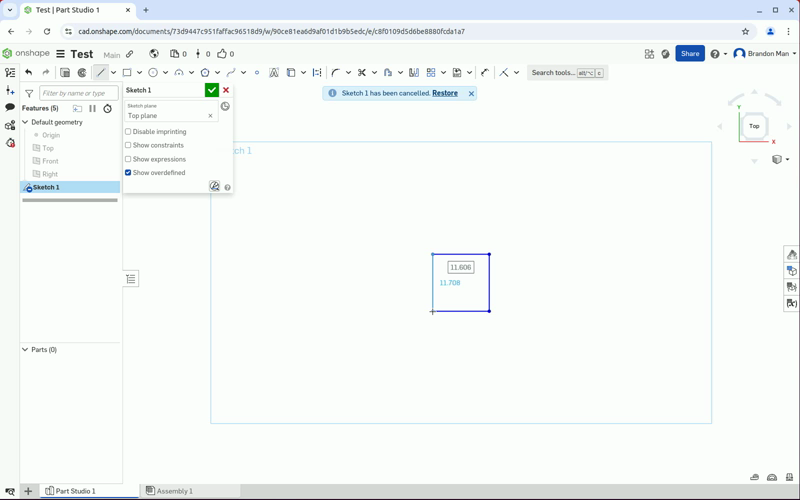
key_up(shift)
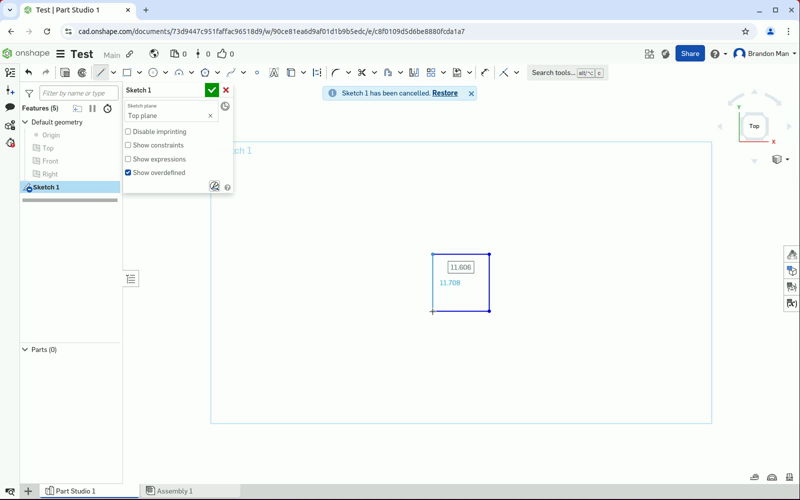
click(432, 311)
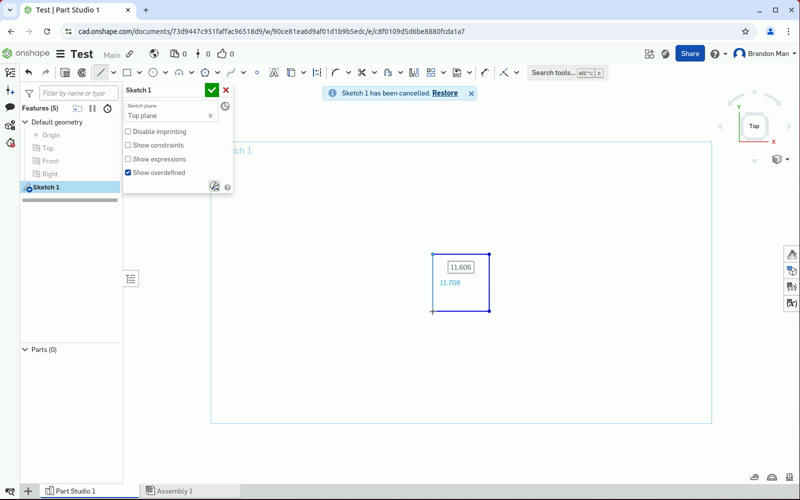
key(esc)
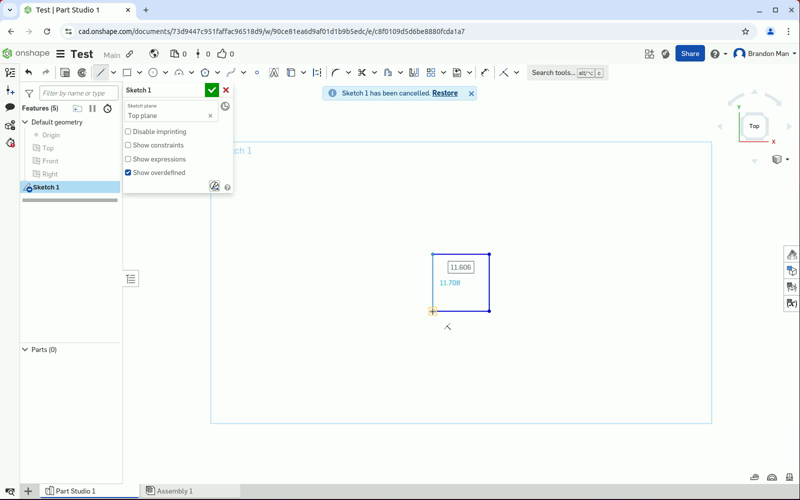
mouse_move(442, 286)
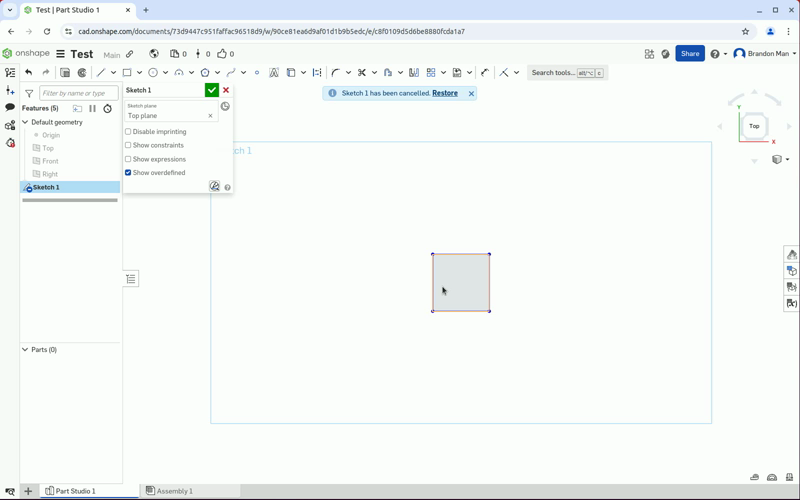
click(442, 286)
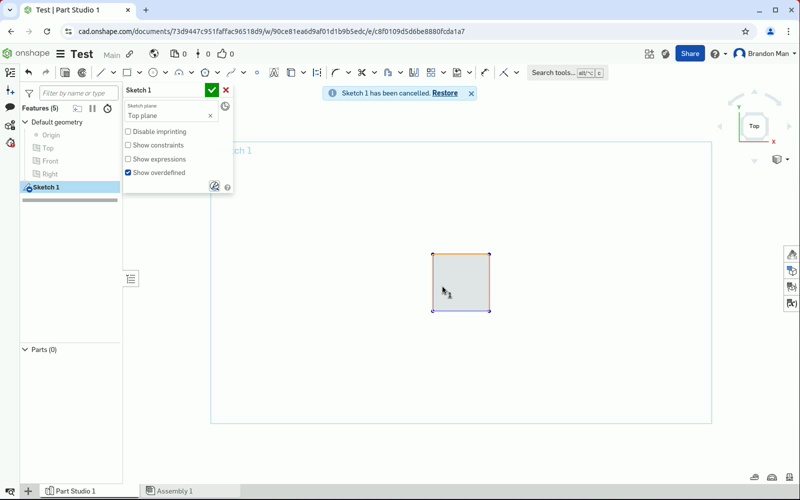
mouse_move(73, 352)
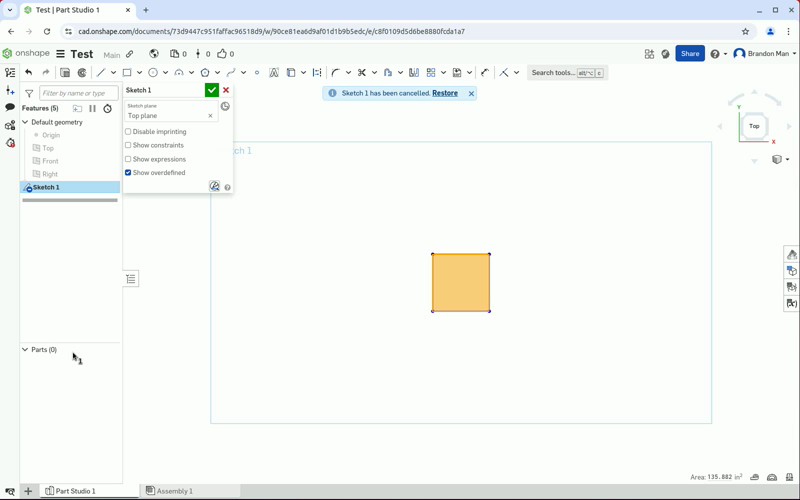
key(shift+y)
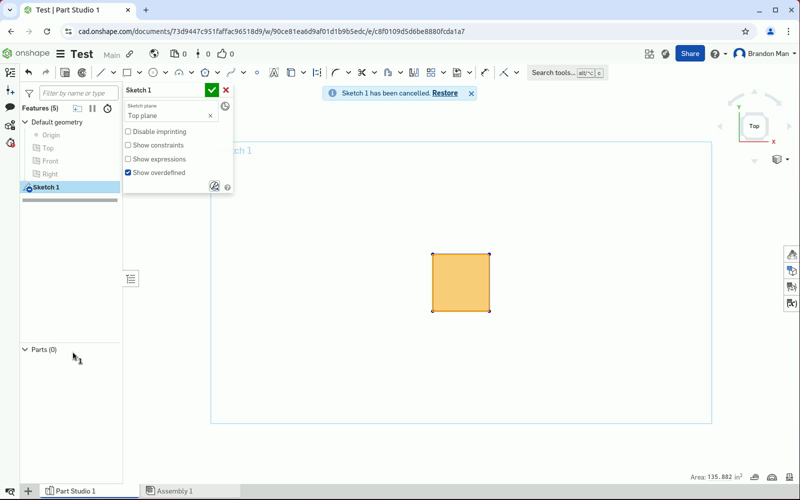
key(shift+e)
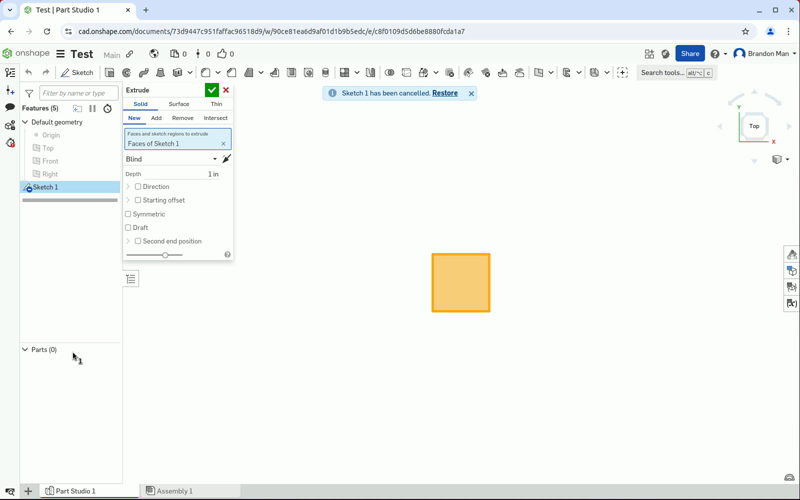
mouse_move(143, 106)
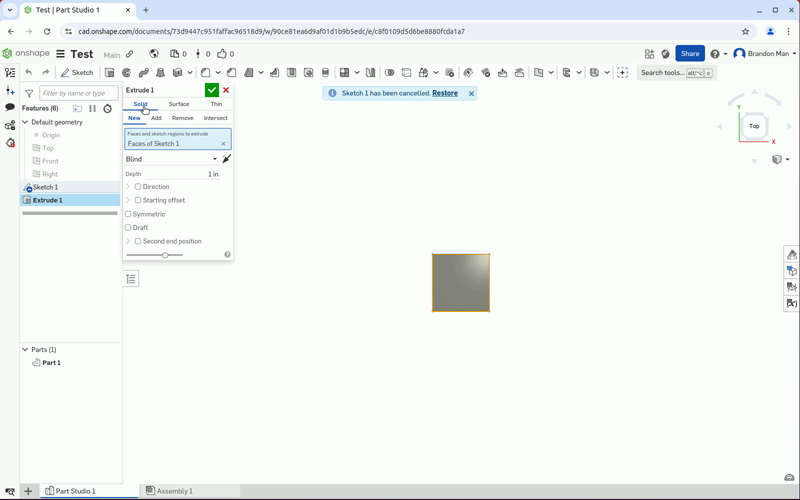
click(143, 106)
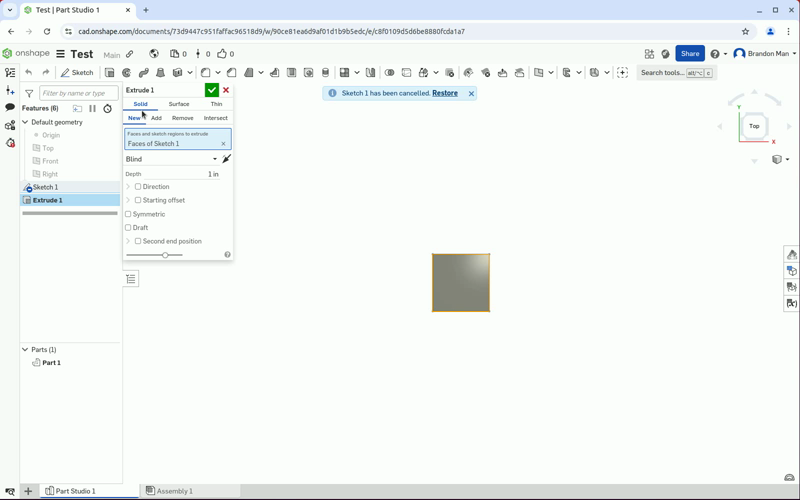
mouse_move(137, 120)
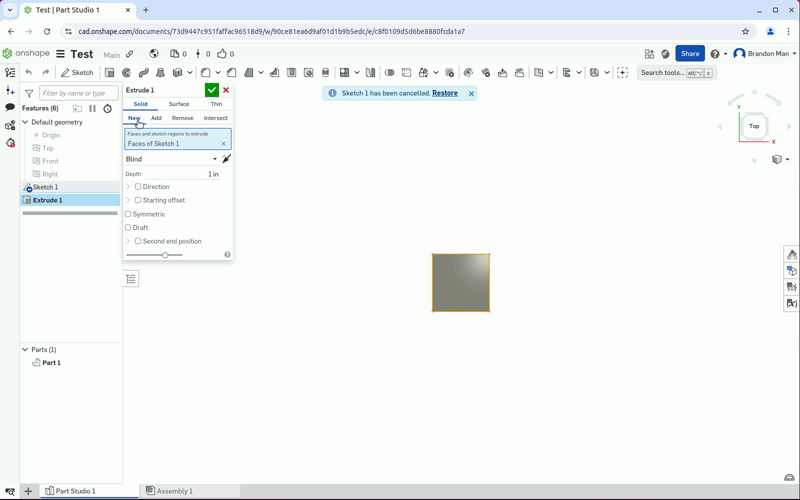
click(137, 120)
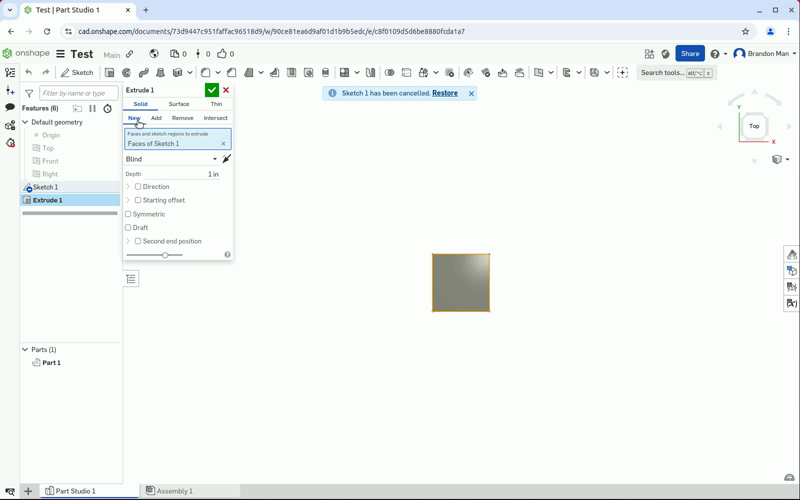
key(tab, 4)
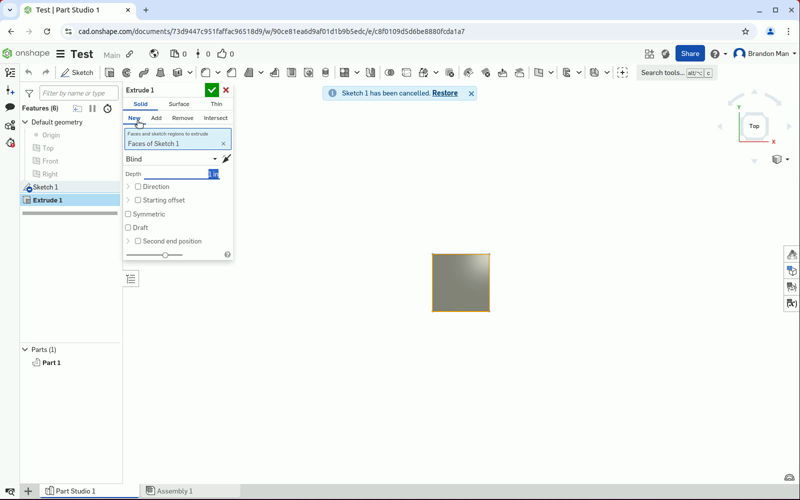
text(11.554)
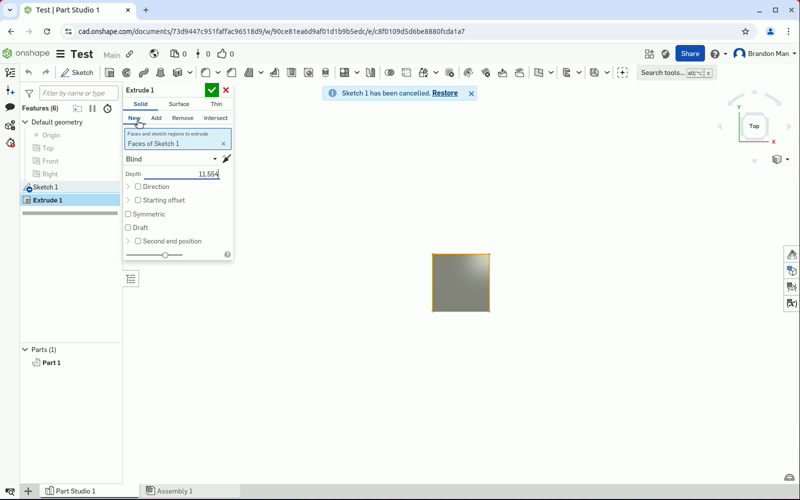
key(enter)
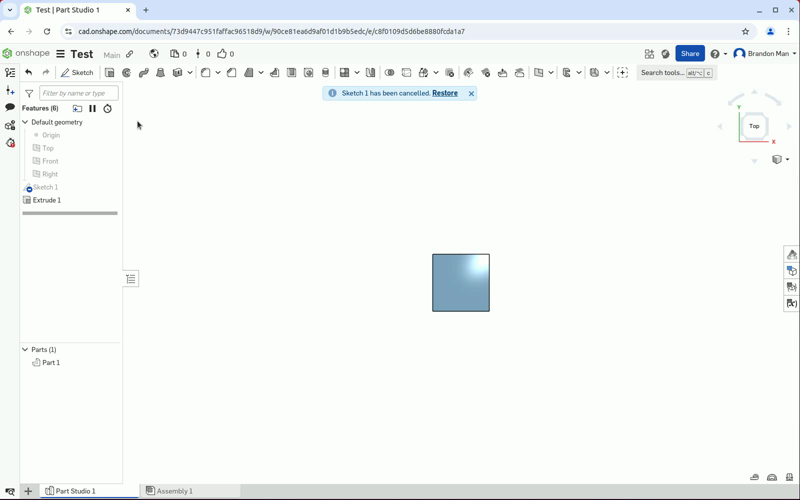
key(shift+h)
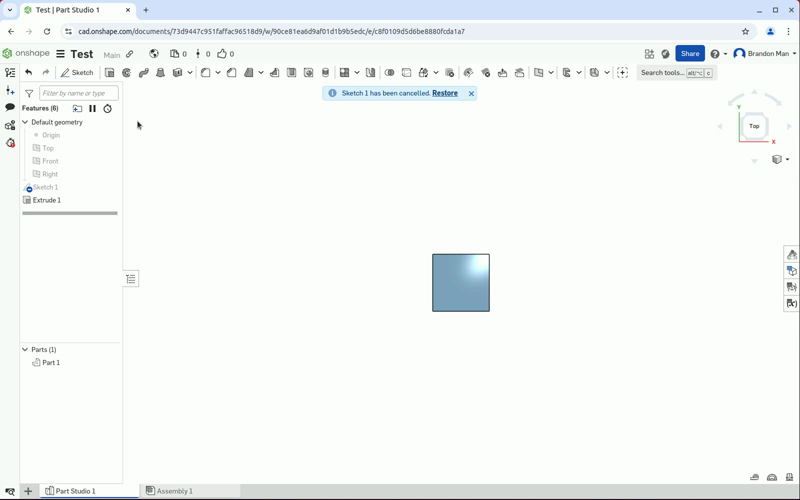
key(shift+h)
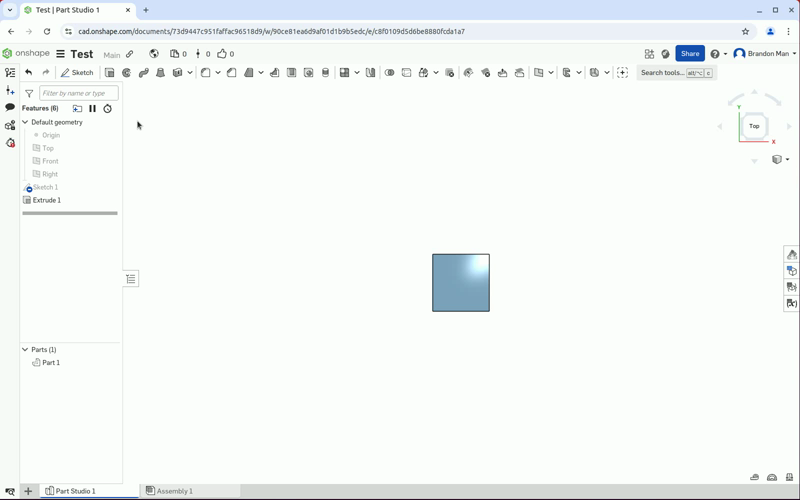
mouse_move(73, 189)
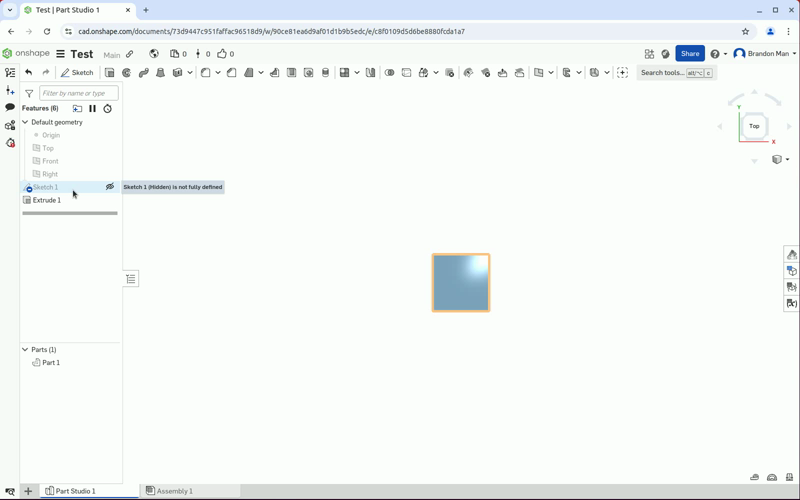
click(73, 189)
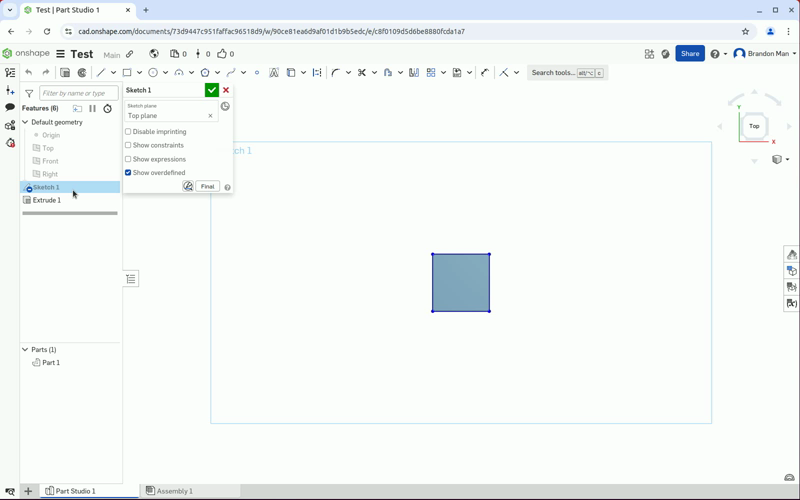
mouse_move(229, 92)
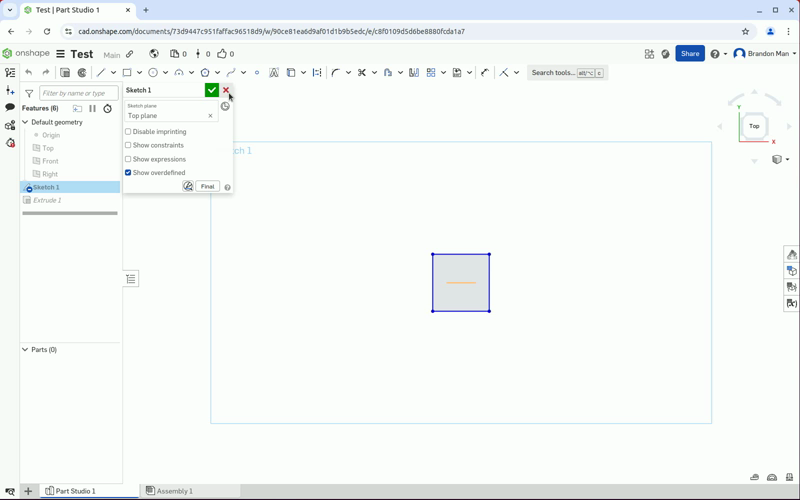
click(229, 92)
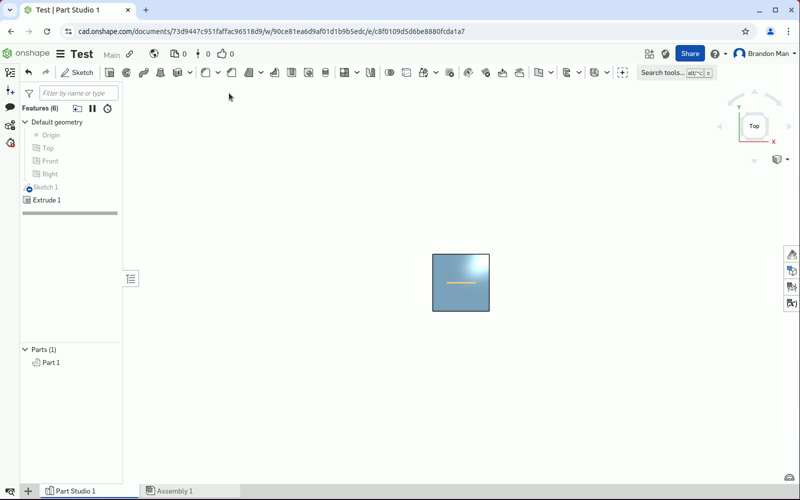
mouse_move(541, 75)
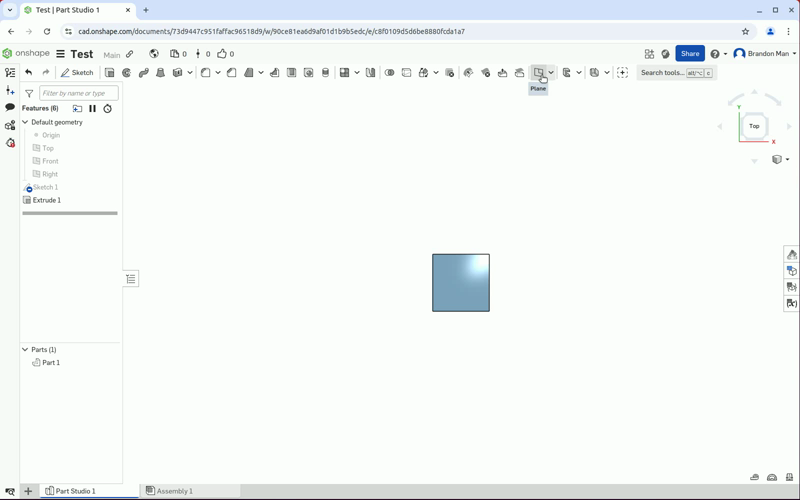
click(541, 75)
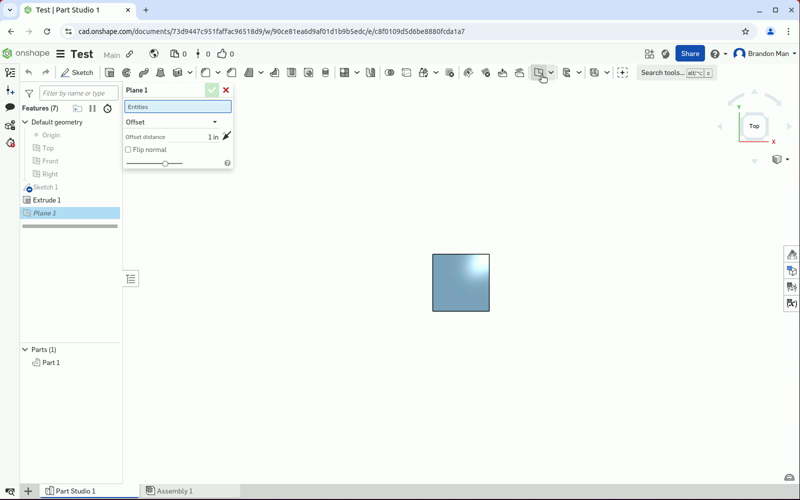
mouse_move(73, 150)
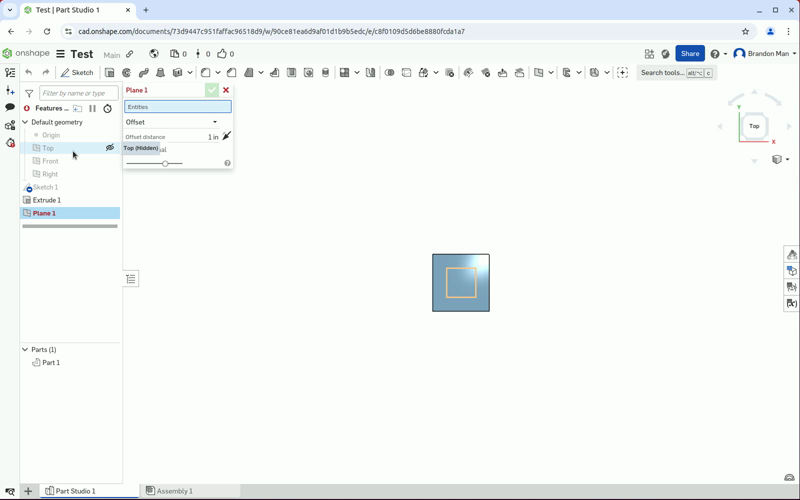
click(73, 150)
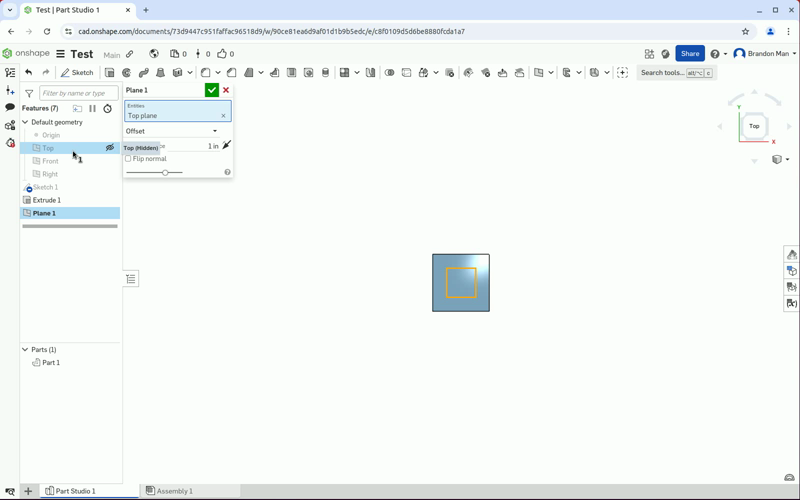
key(tab, 2)
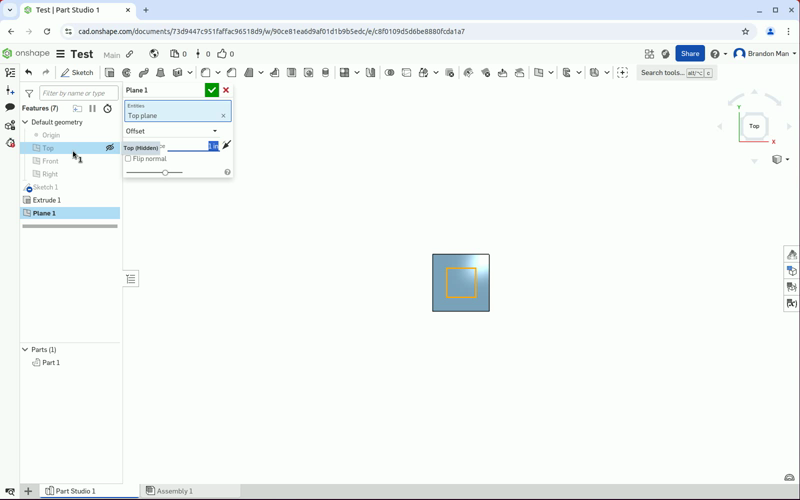
text(11.554)
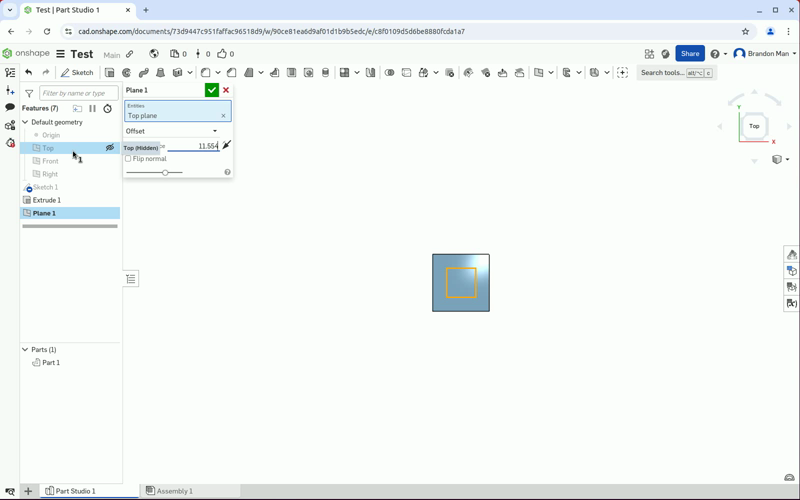
key(enter, 2)
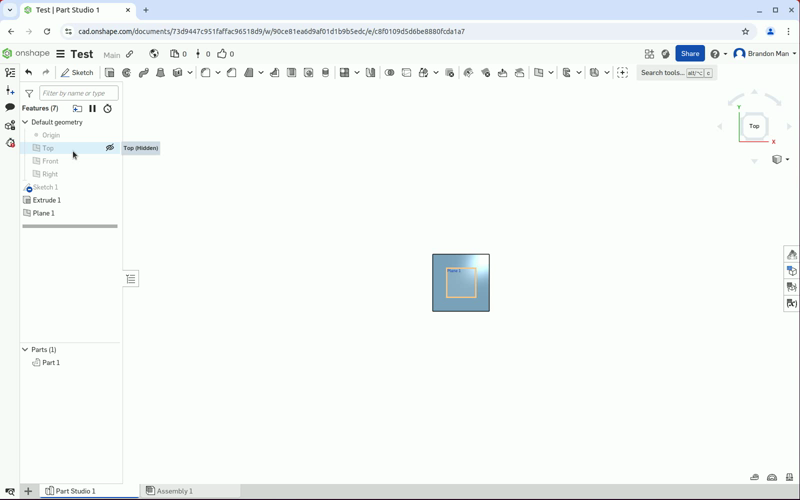
key(shift+s)
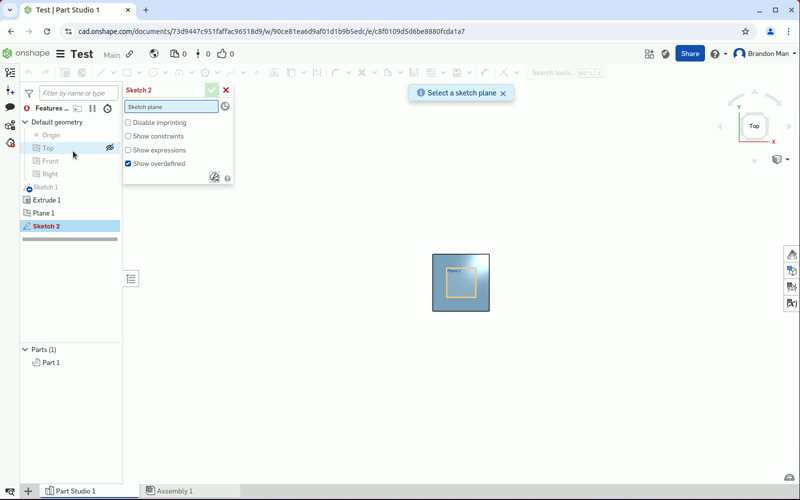
mouse_move(73, 215)
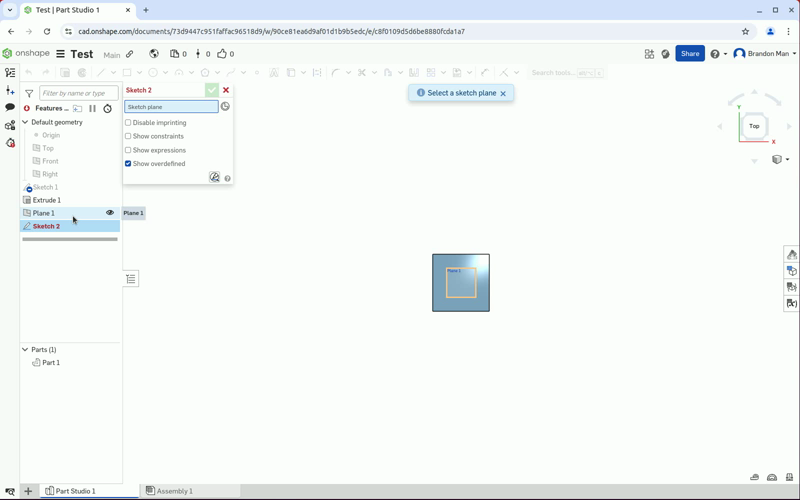
click(73, 215)
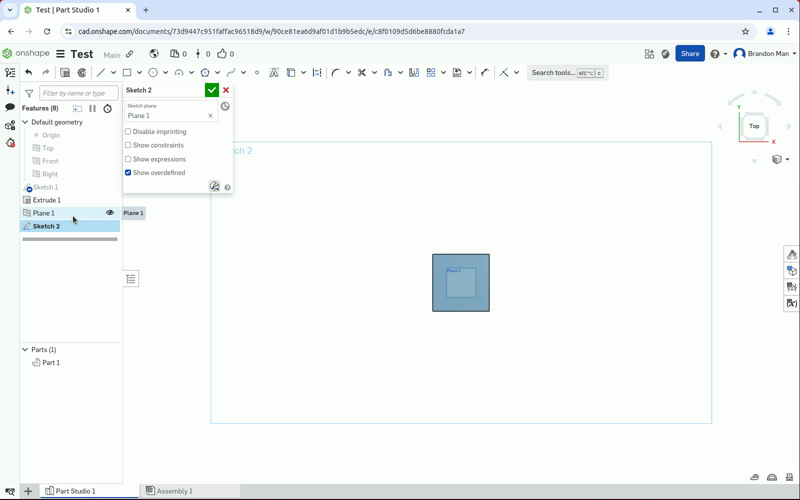
mouse_move(73, 352)
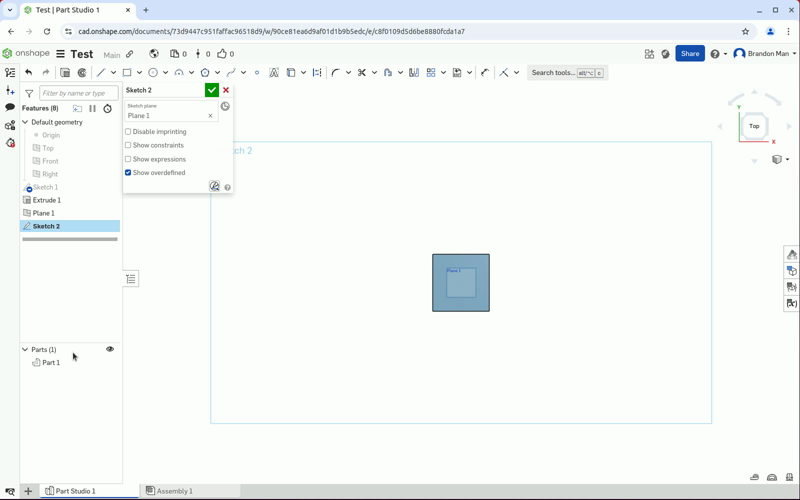
key(y)
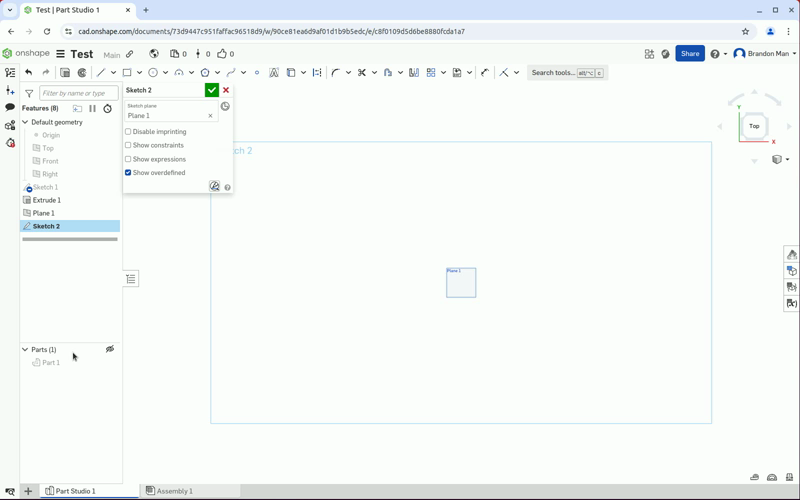
key(l)
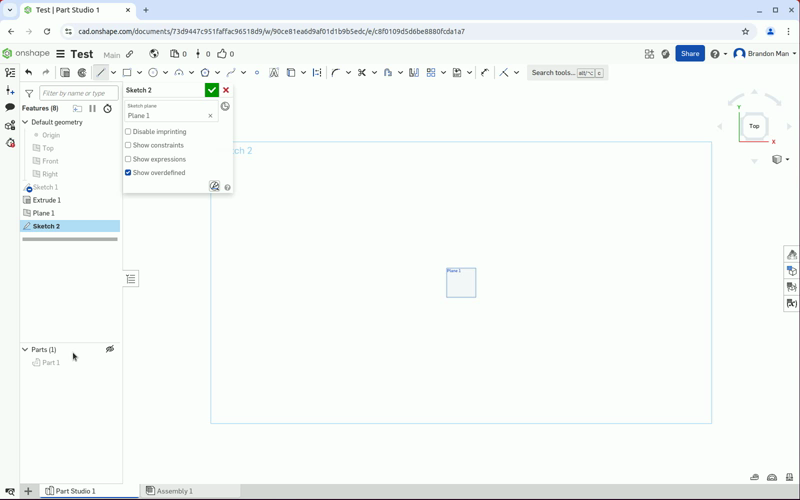
key_down(shift)
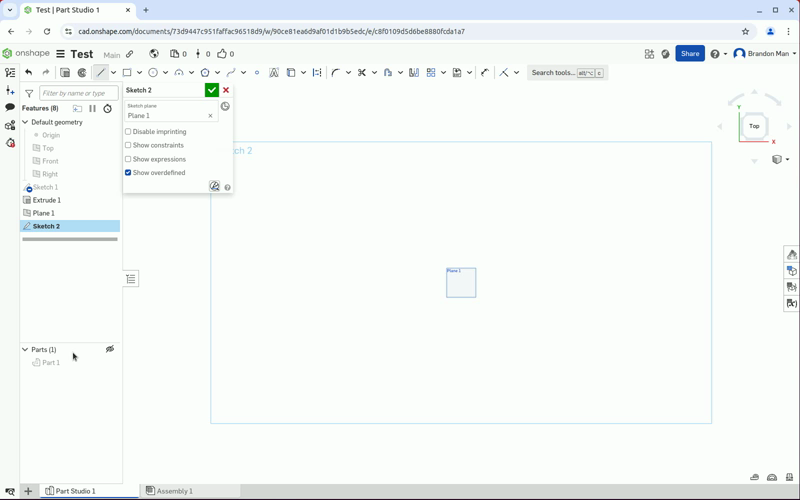
mouse_move(432, 311)
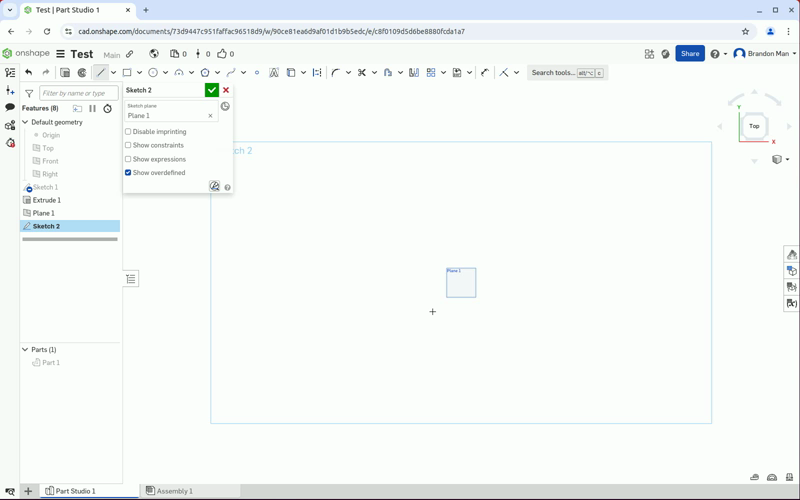
click(432, 311)
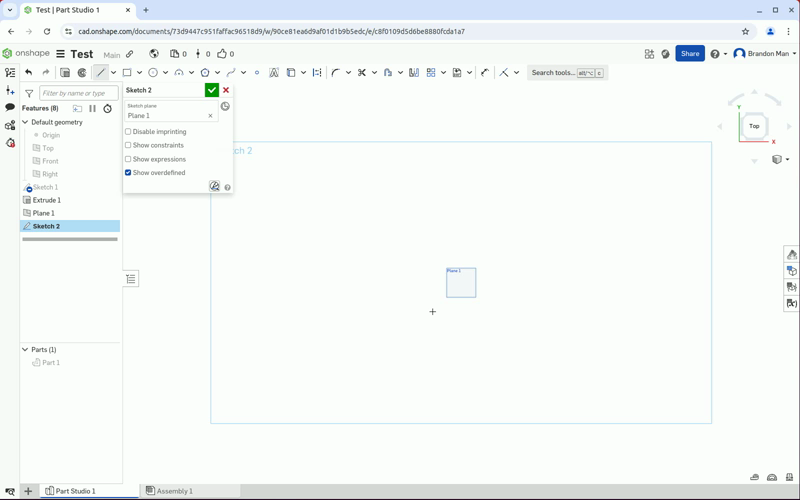
key_up(shift)
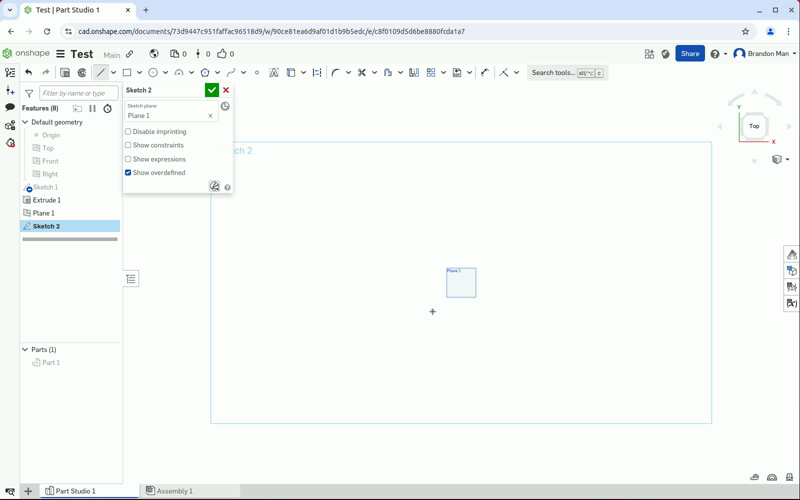
key_down(shift)
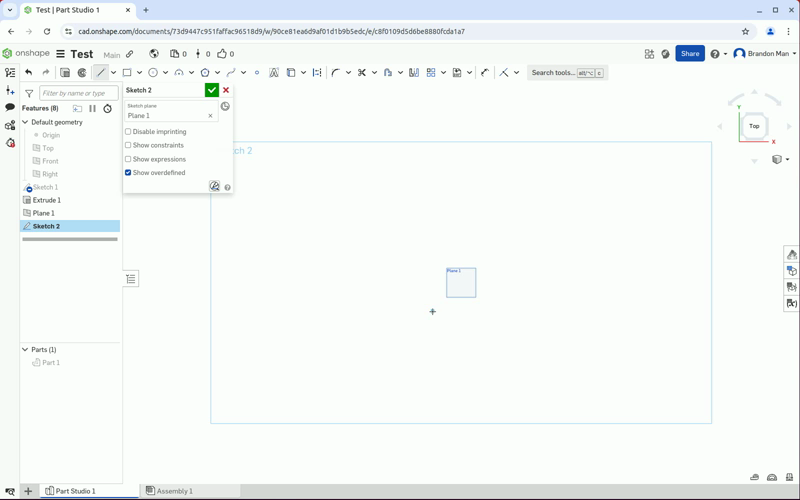
mouse_move(462, 311)
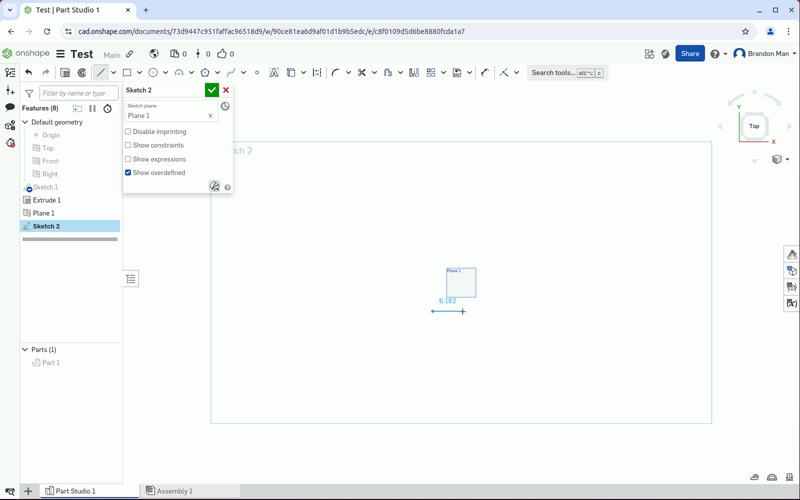
mouse_move(461, 311)
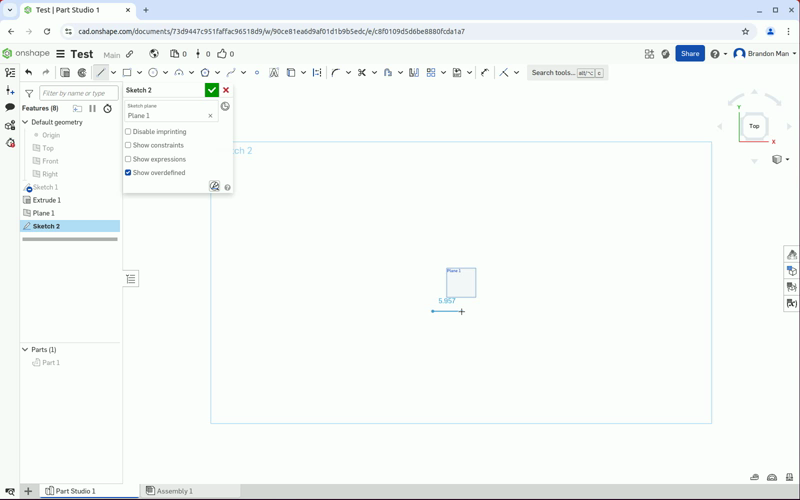
click(461, 311)
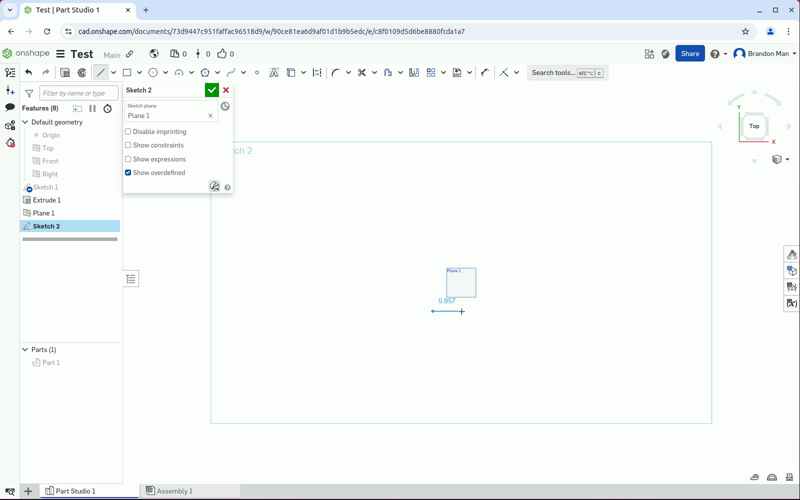
key_up(shift)
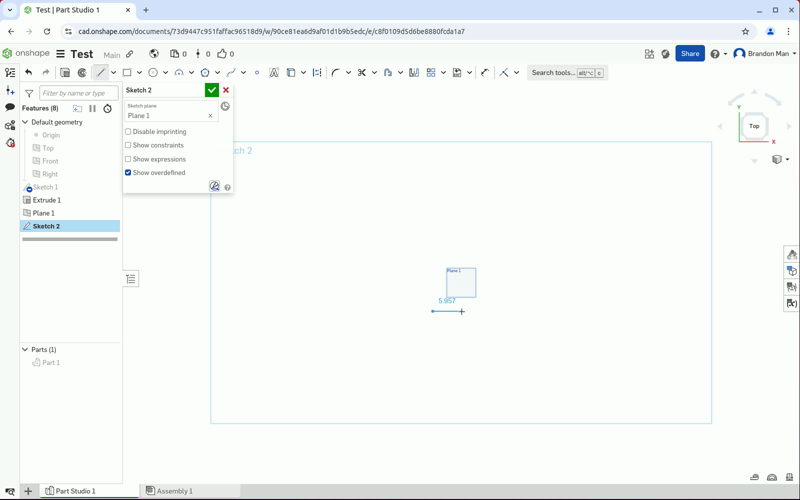
key_down(shift)
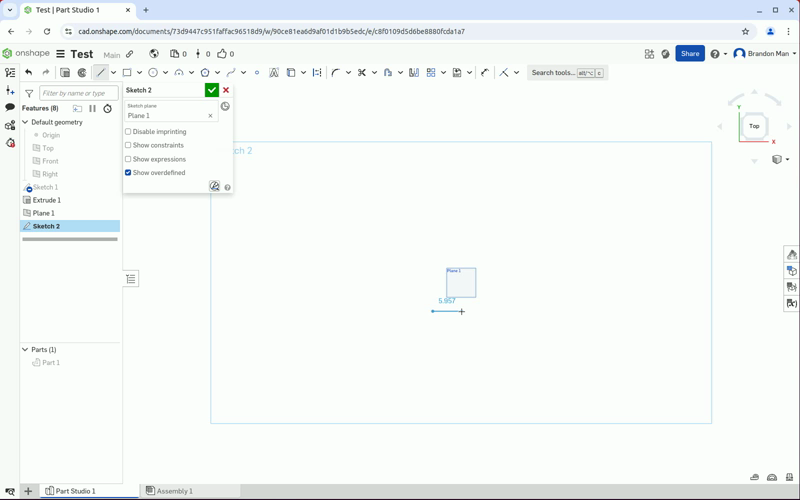
mouse_move(491, 311)
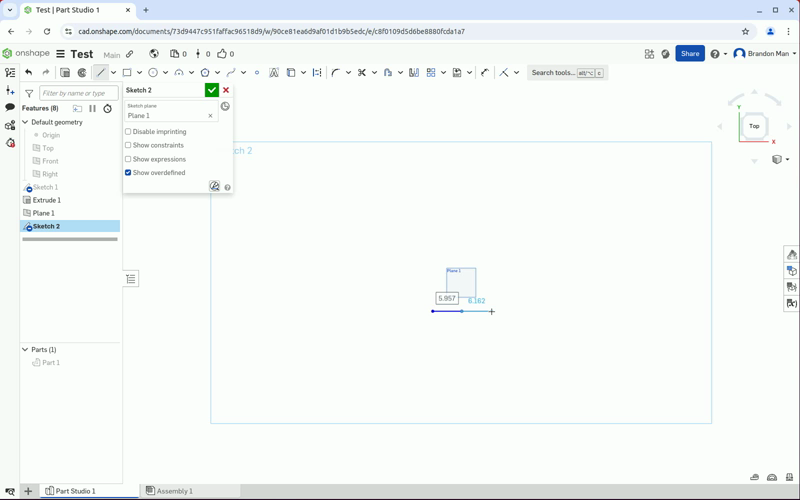
mouse_move(432, 282)
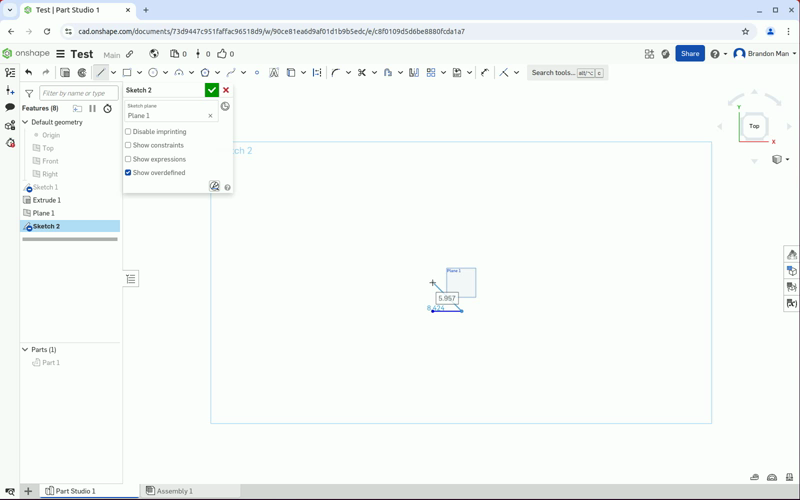
click(432, 282)
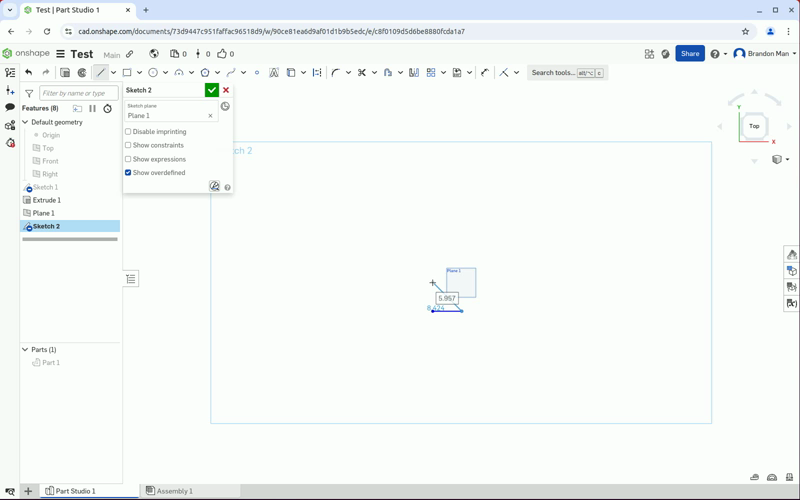
key_up(shift)
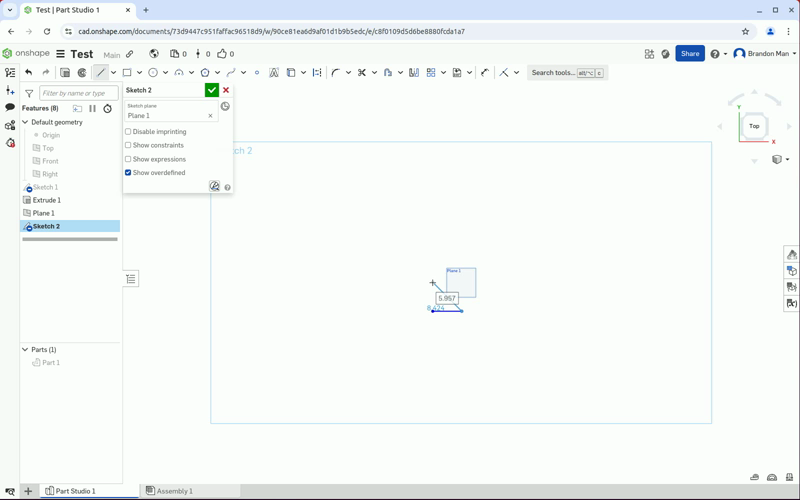
mouse_move(462, 282)
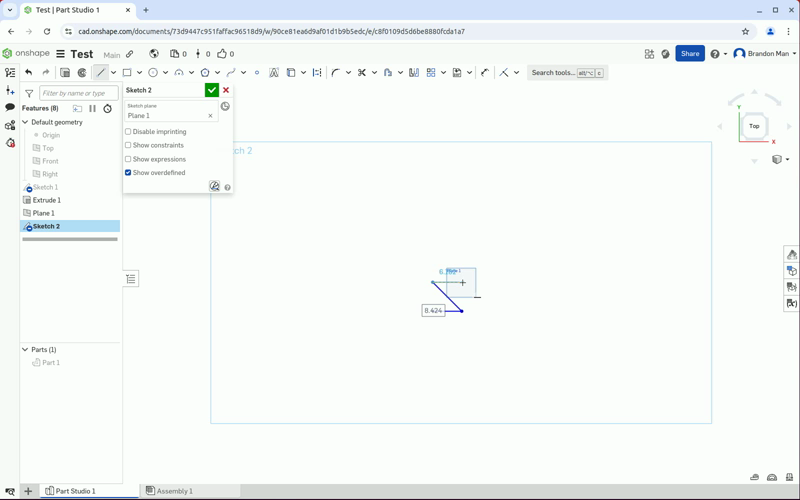
key_down(shift)
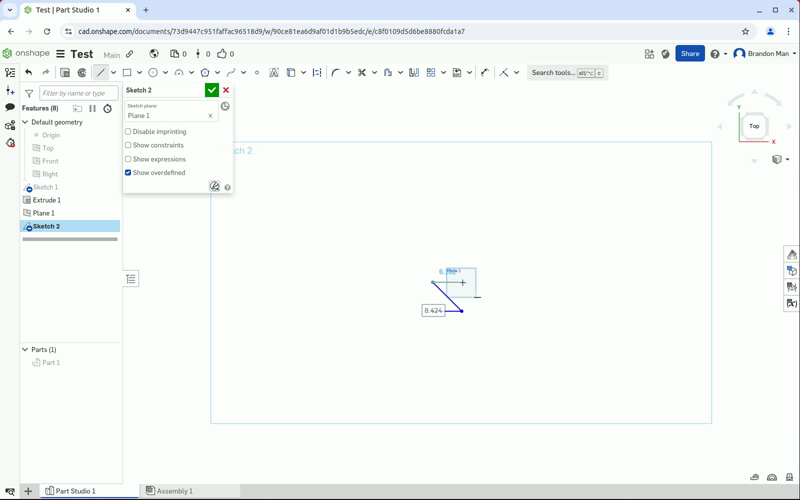
mouse_move(432, 311)
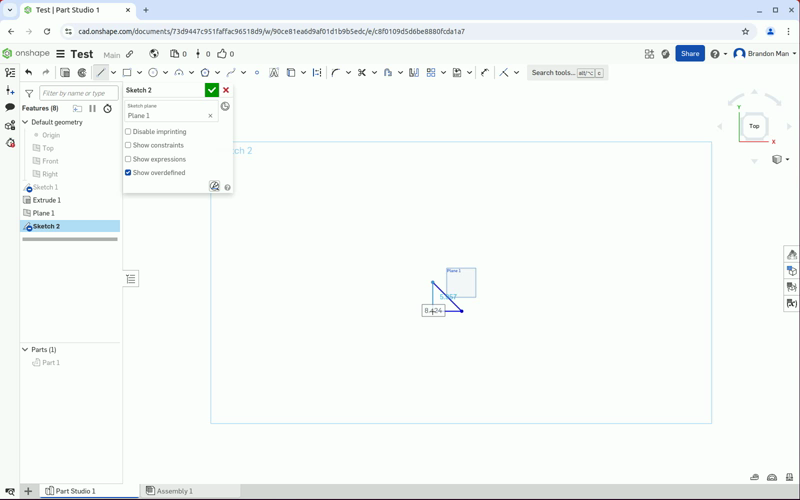
key_up(shift)
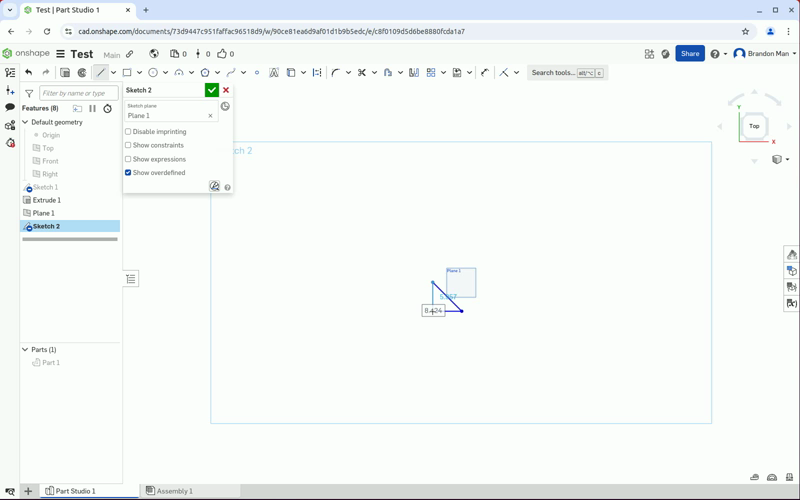
click(432, 311)
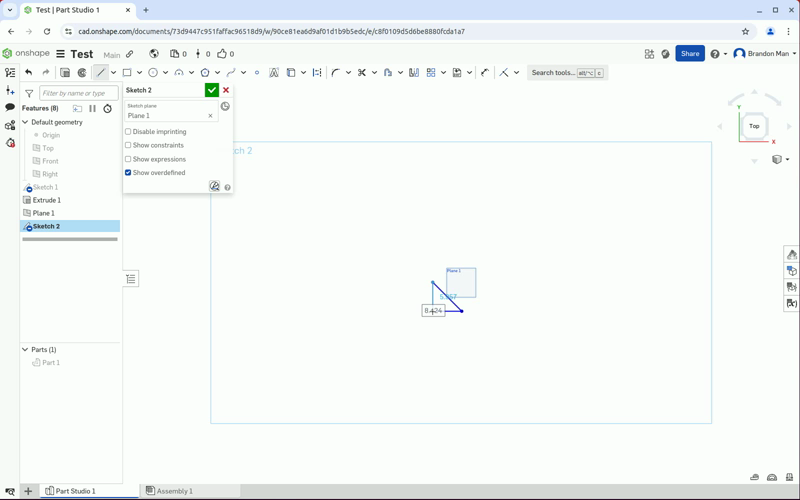
key(esc)
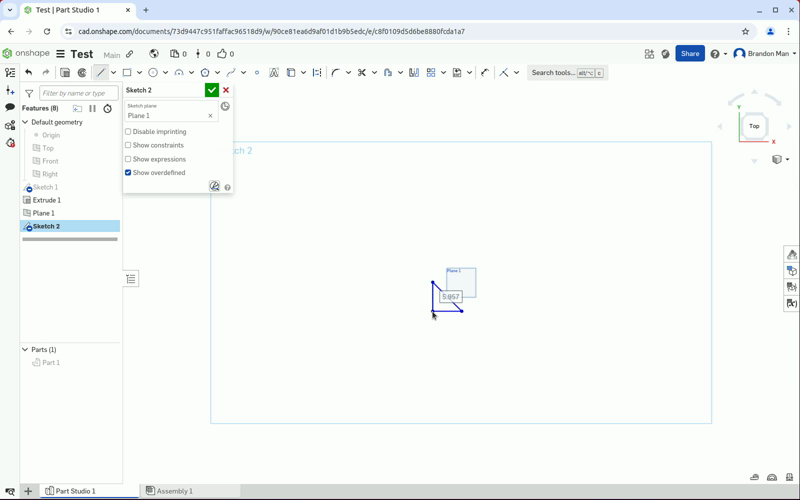
mouse_move(451, 308)
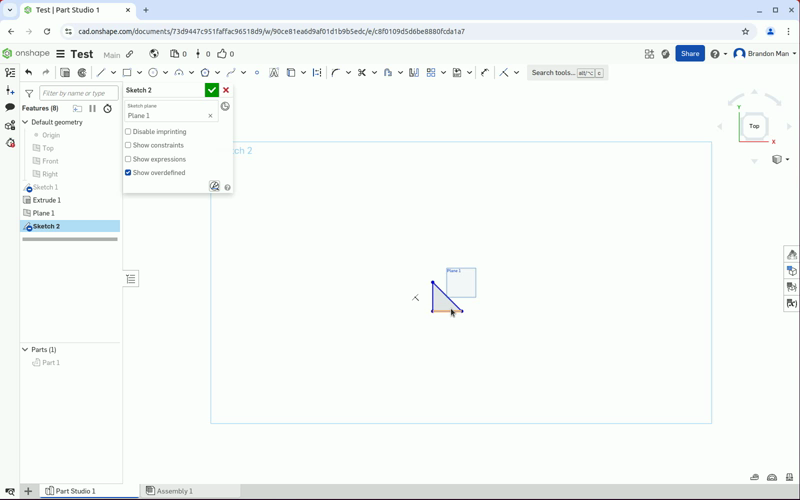
scroll(6)
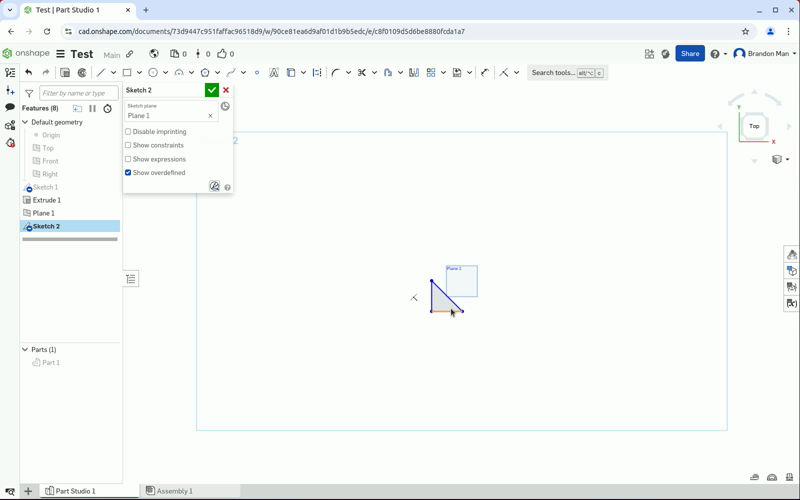
scroll(6)
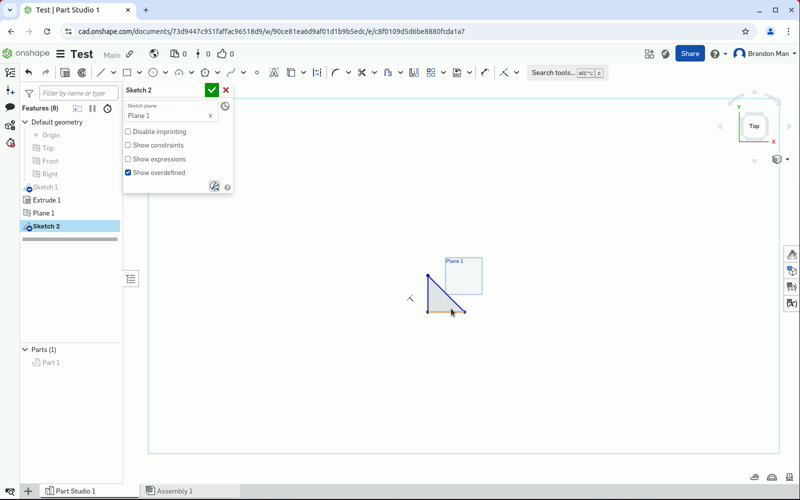
scroll(6)
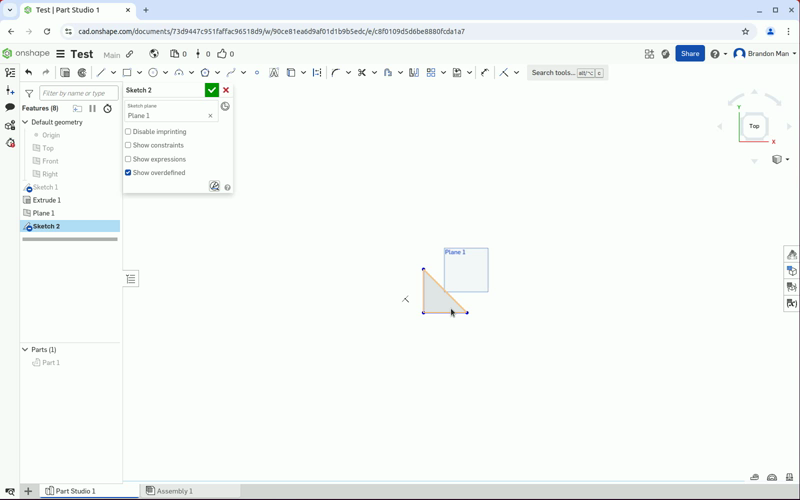
scroll(6)
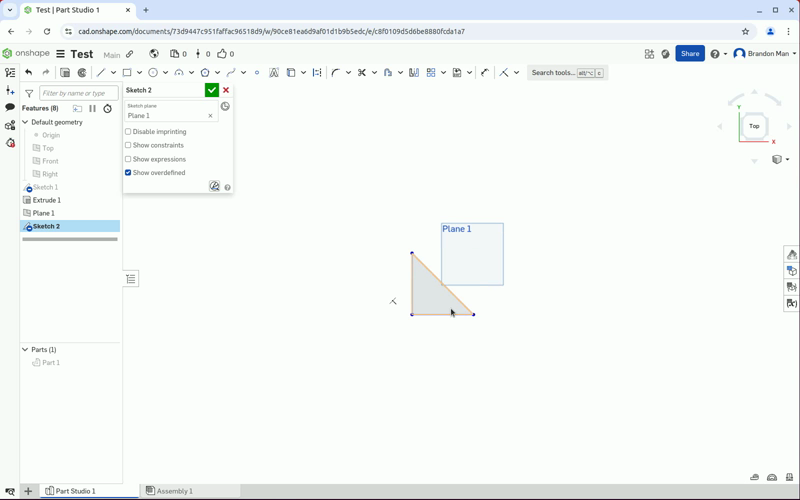
scroll(6)
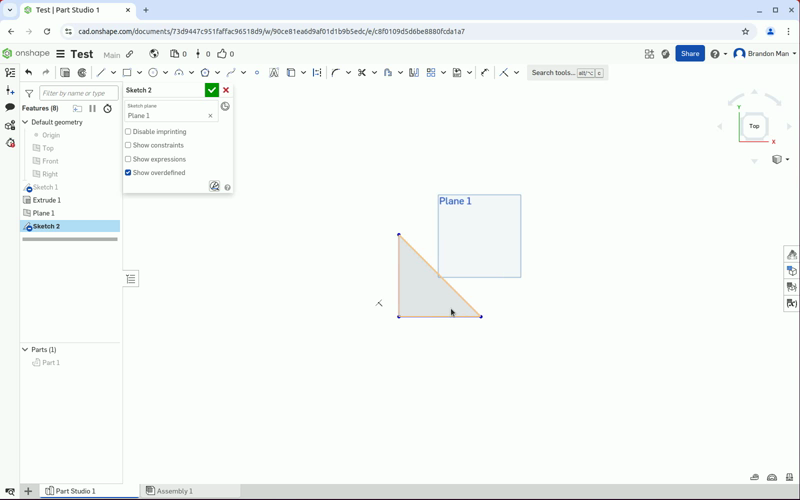
scroll(6)
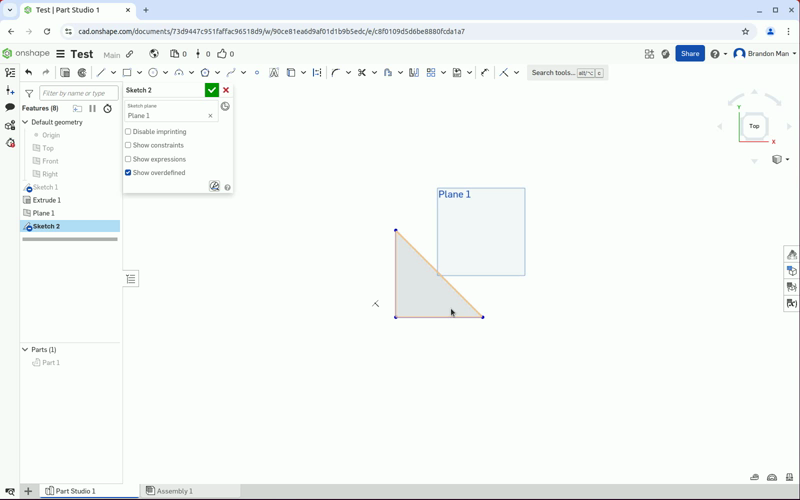
scroll(6)
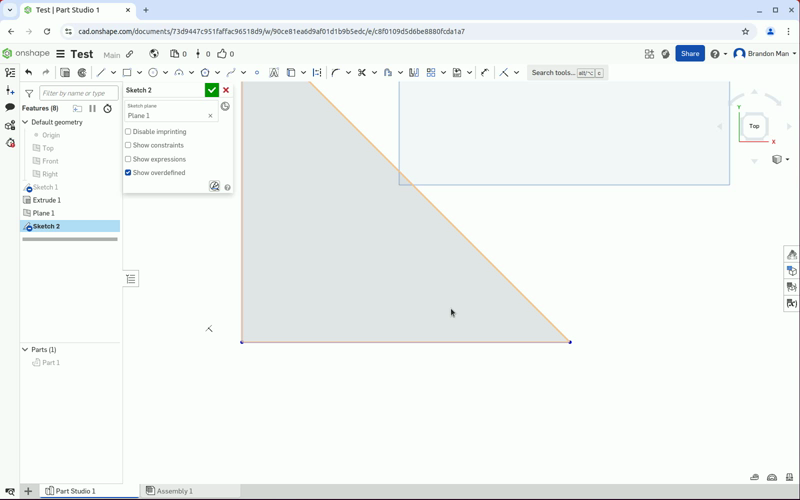
click(451, 308)
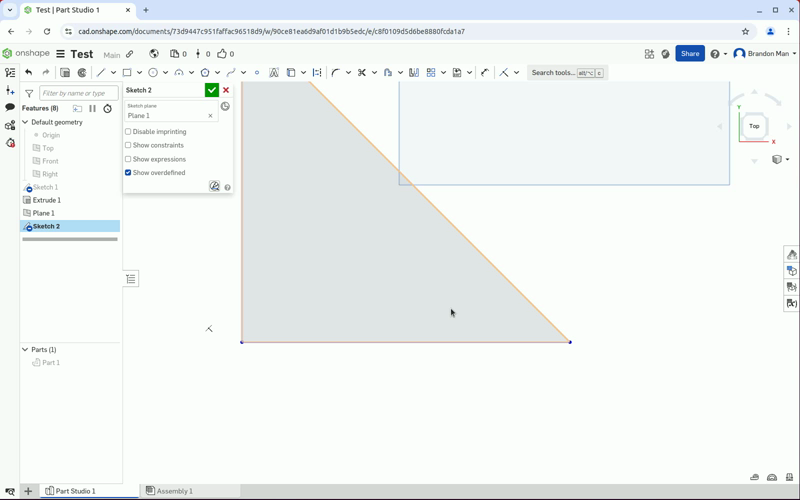
scroll(-6)
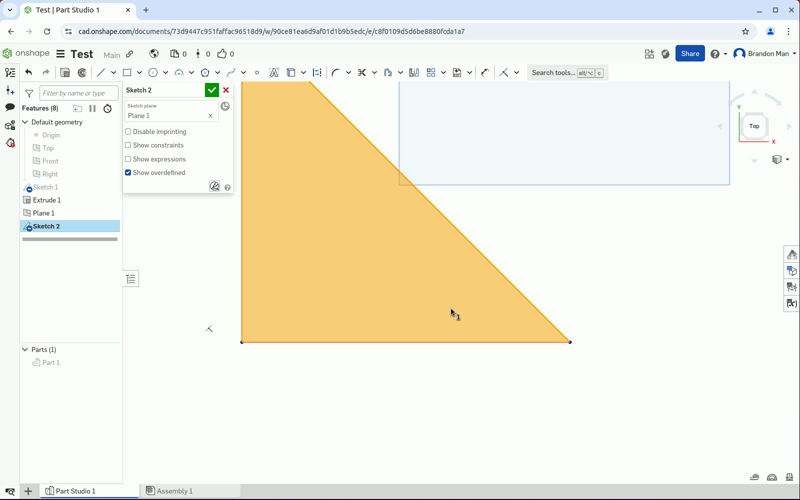
scroll(-6)
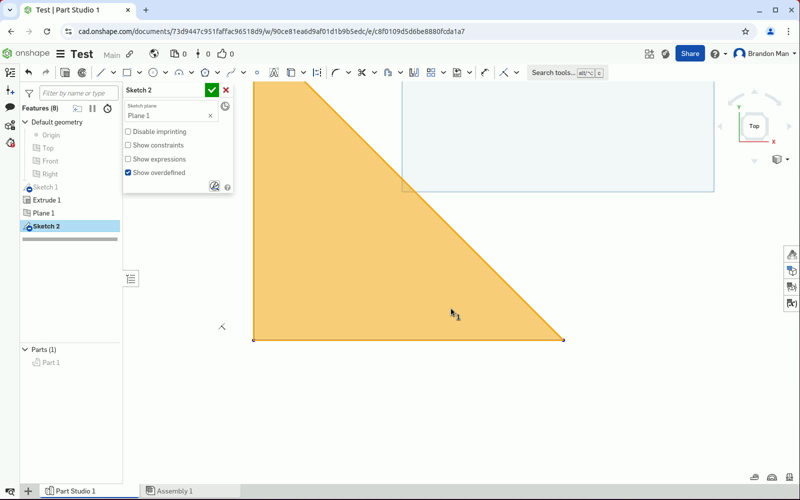
scroll(-6)
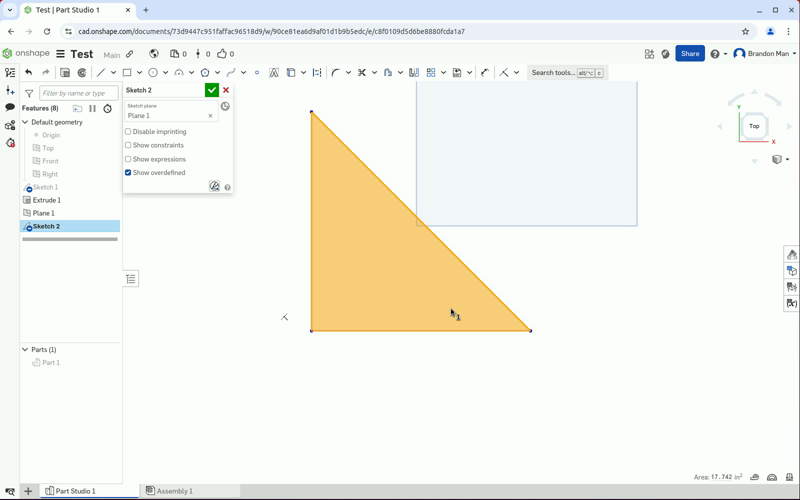
scroll(-6)
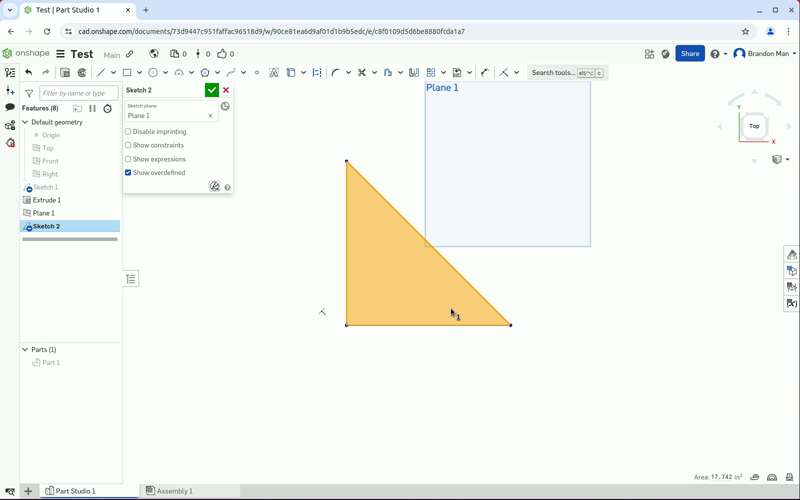
scroll(-6)
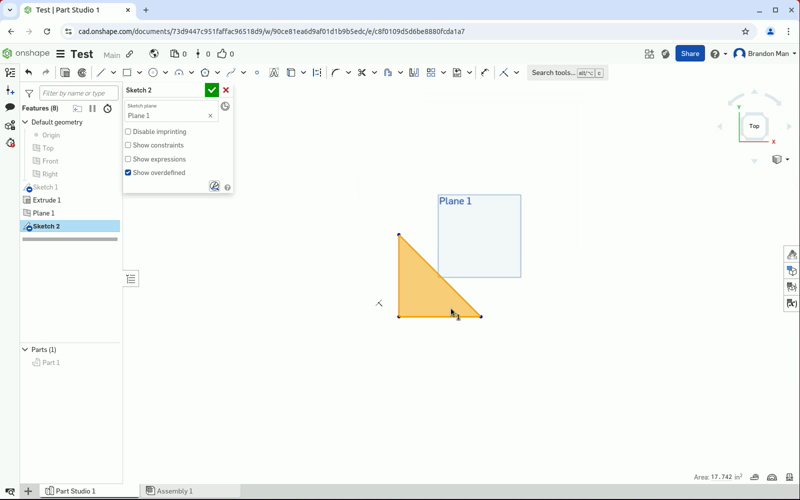
scroll(-6)
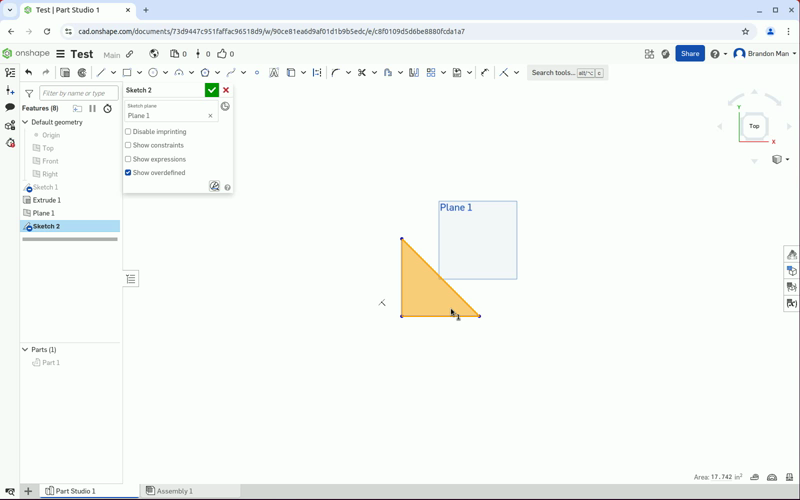
scroll(-6)
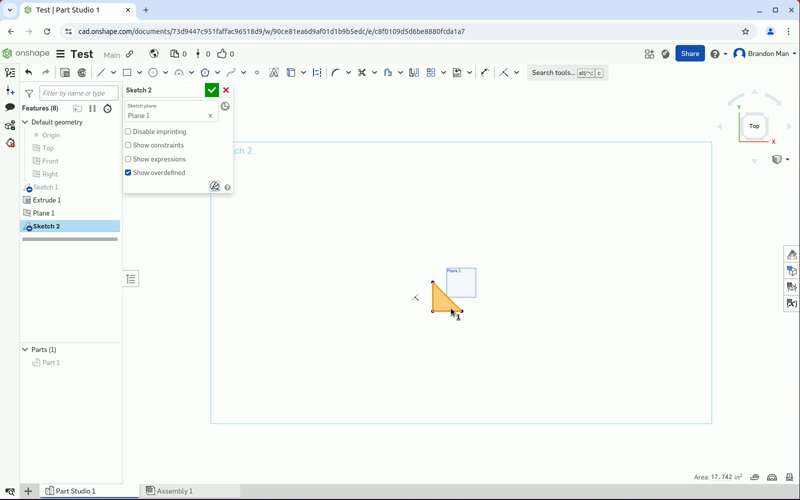
mouse_move(73, 352)
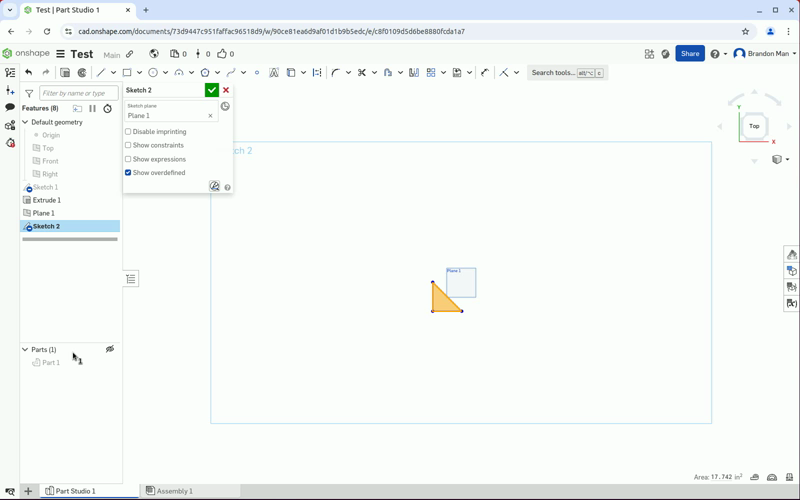
key(shift+y)
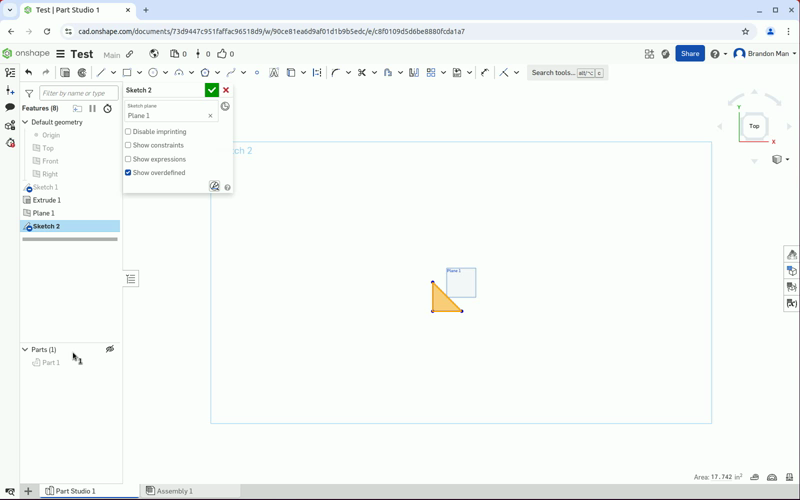
key(shift+e)
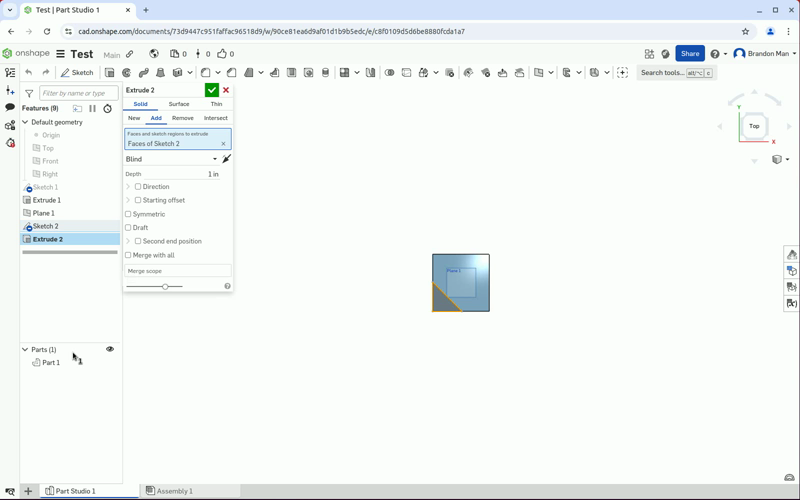
mouse_move(143, 106)
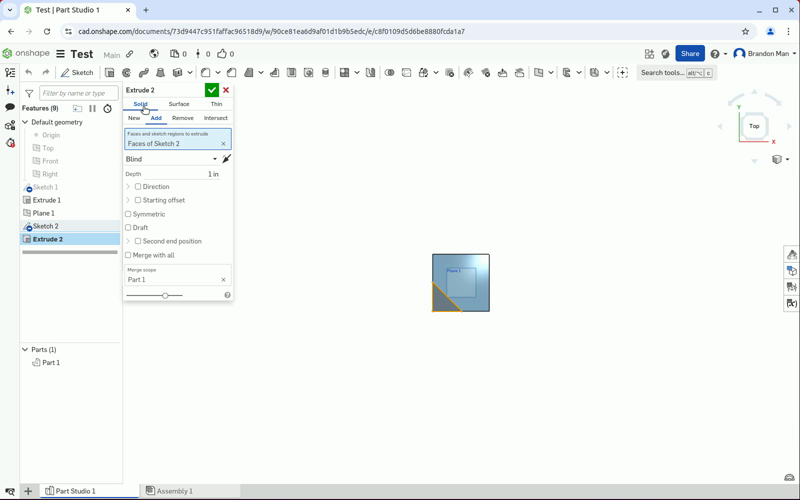
click(143, 106)
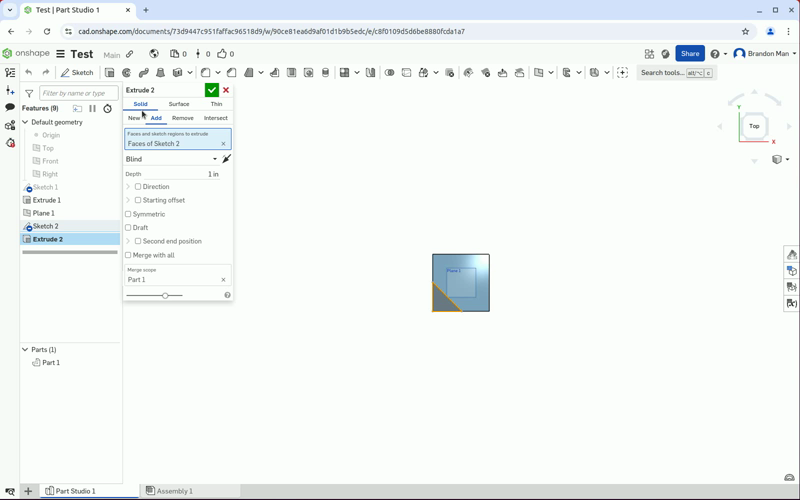
mouse_move(137, 120)
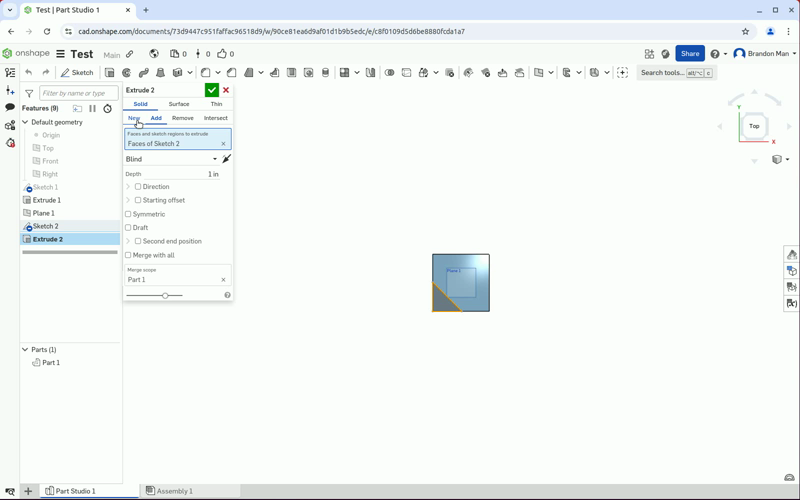
click(137, 120)
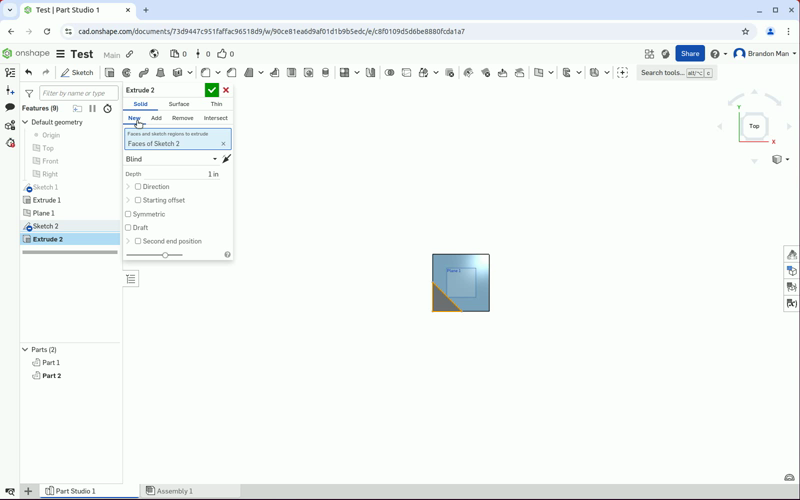
key(tab, 4)
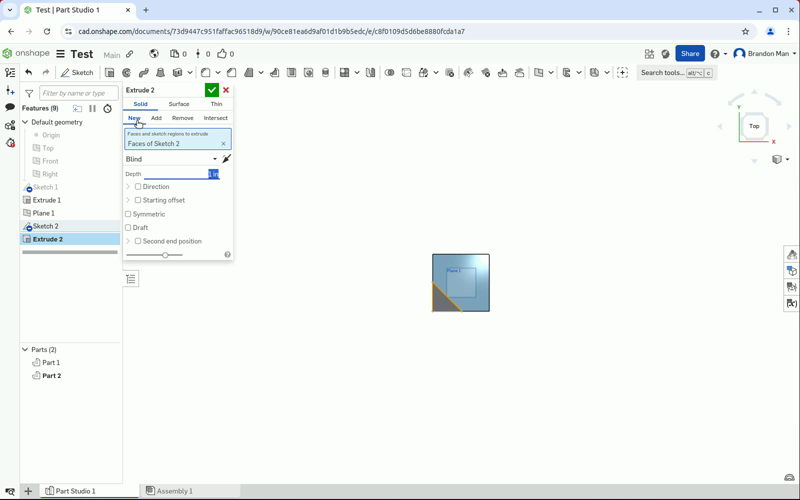
text(6.018)
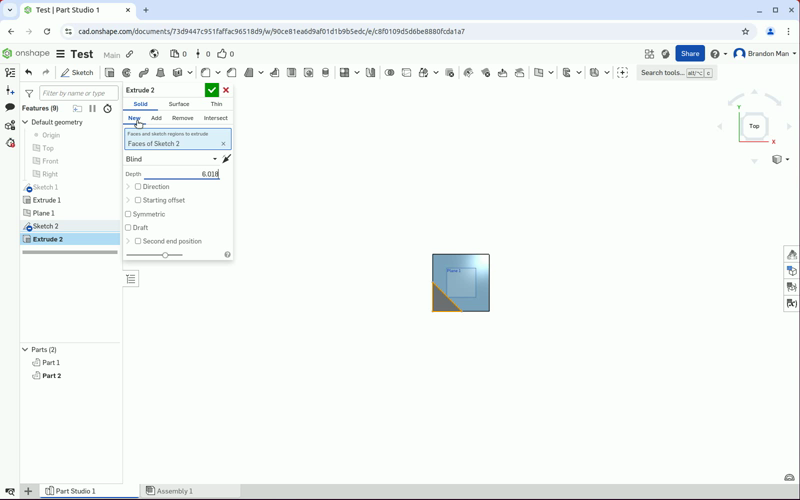
key(enter)
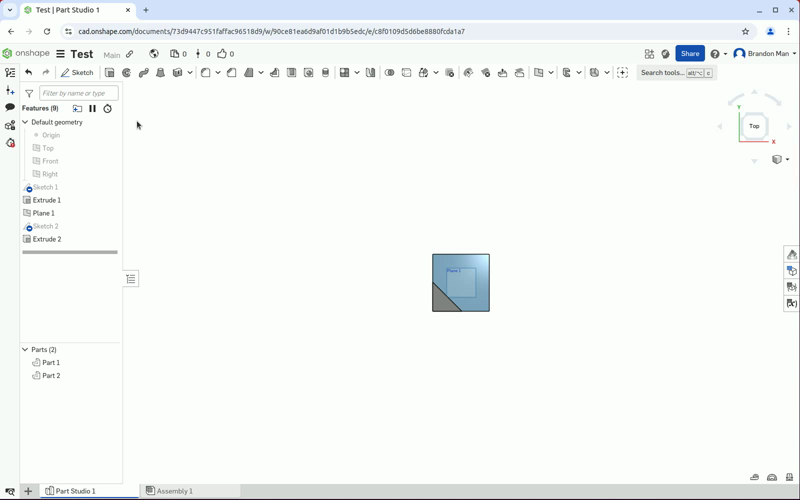
key(shift+h)
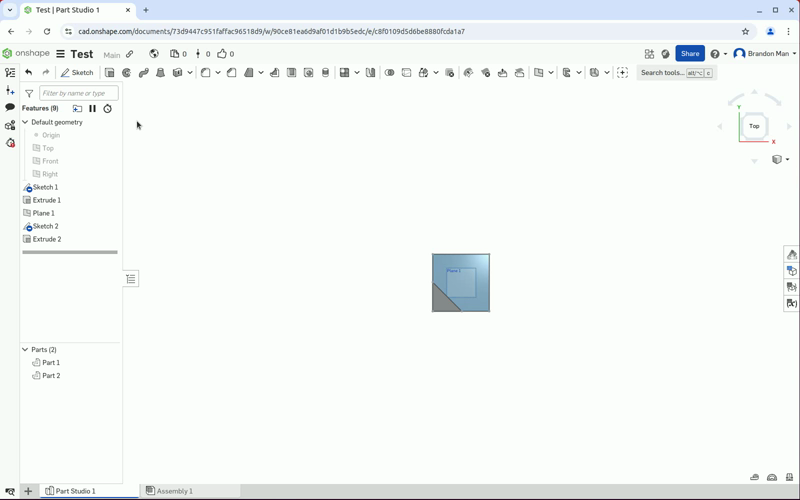
key(shift+h)
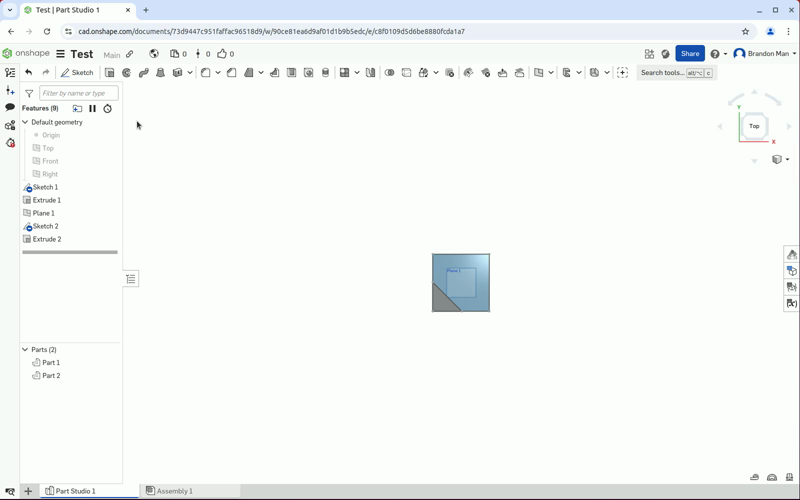
key(shift+7)
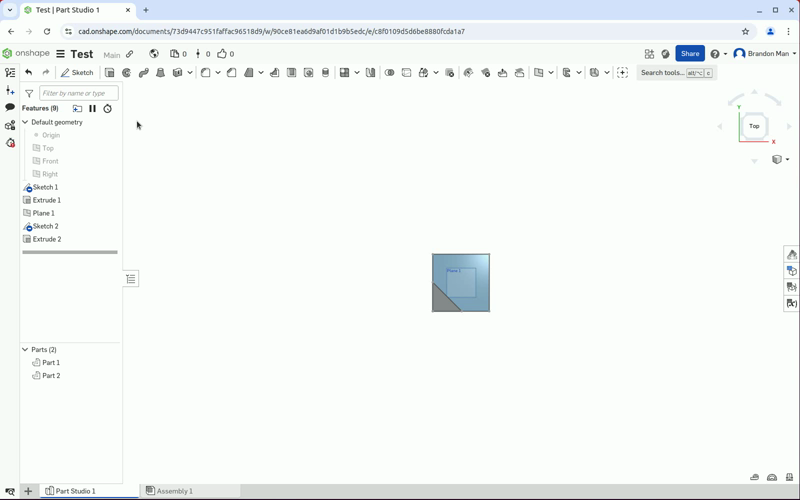
key(up, 3)
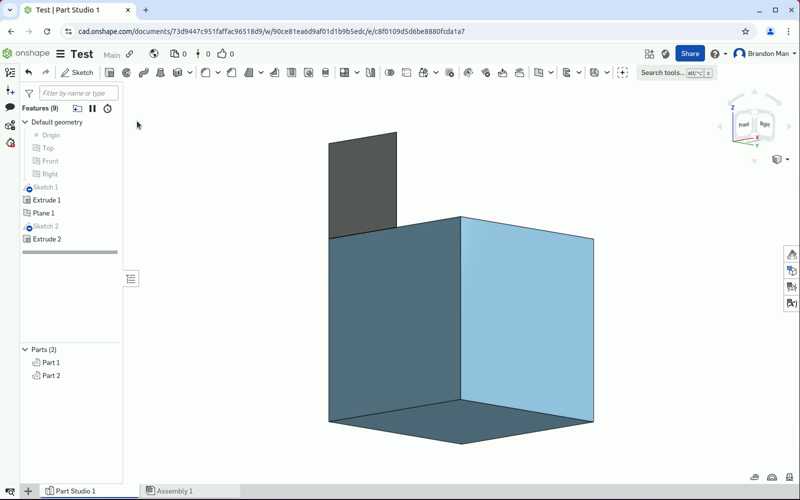
key(left, 3)
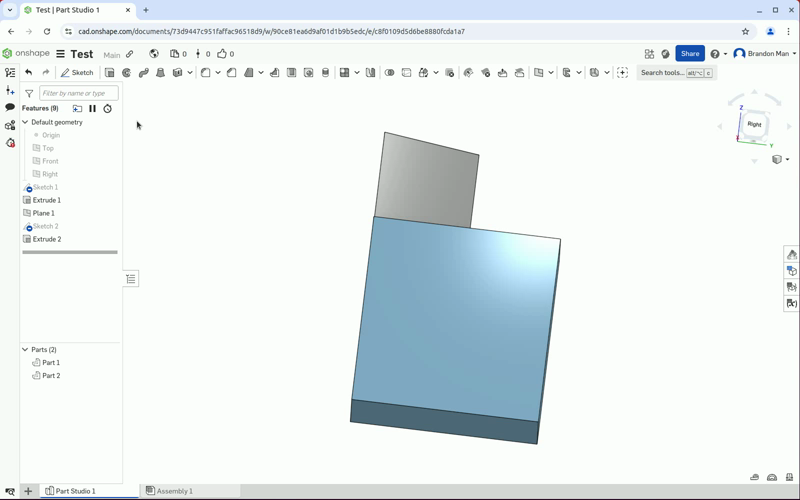
key(right, 3)
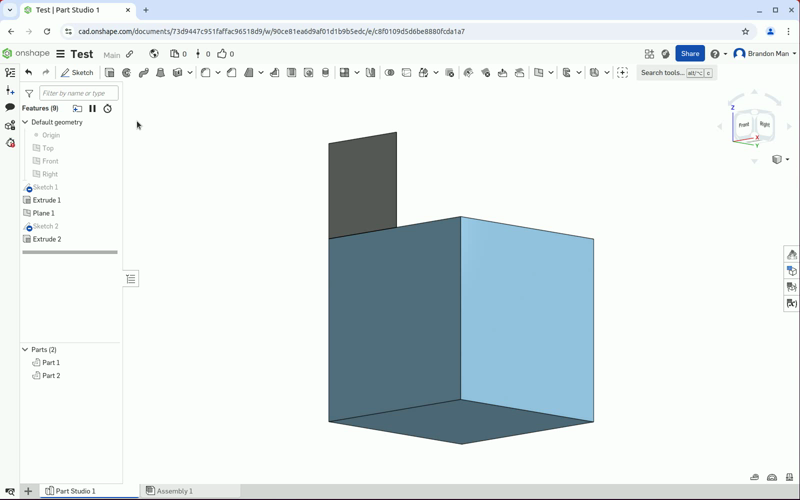
key(down, 3)
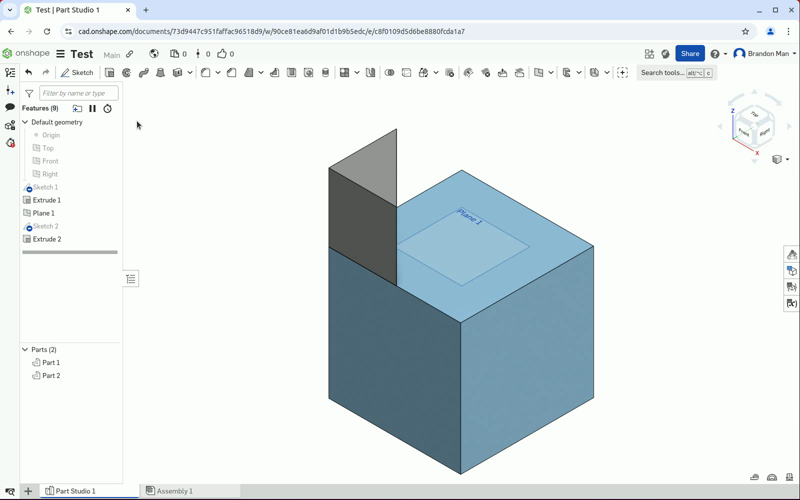
mouse_move(73, 189)
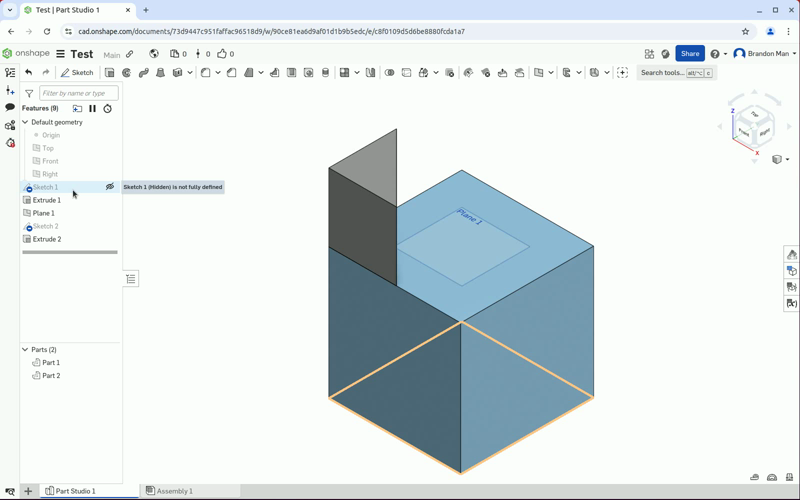
click(73, 189)